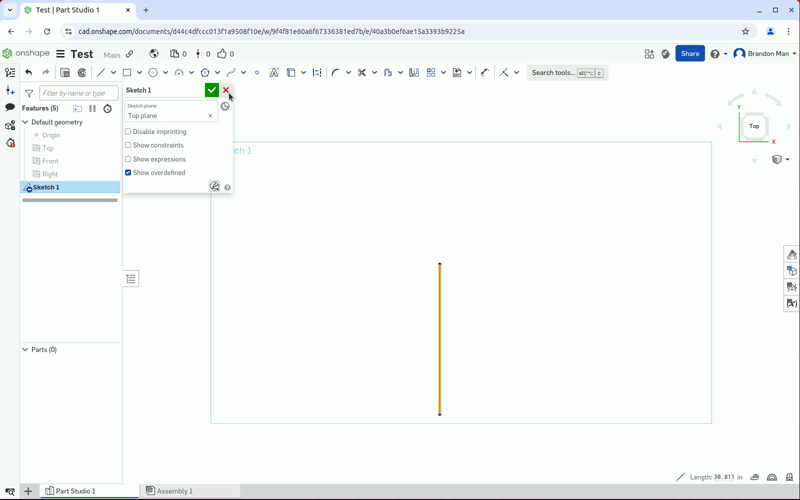
key(shift+h)
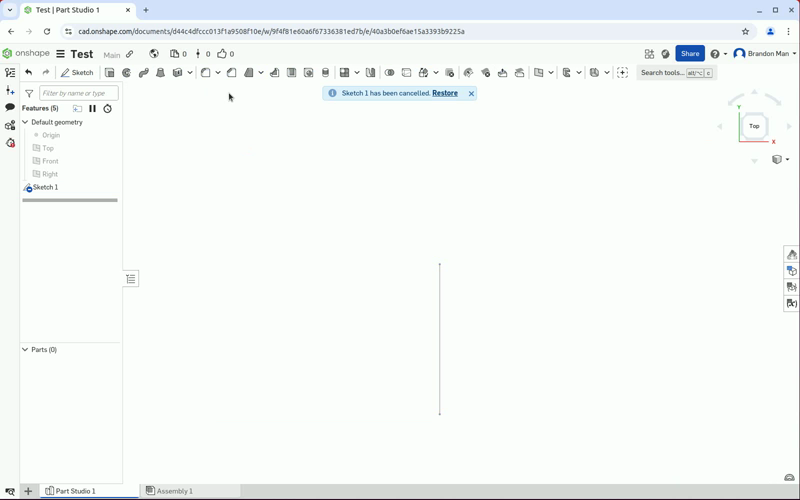
key(shift+s)
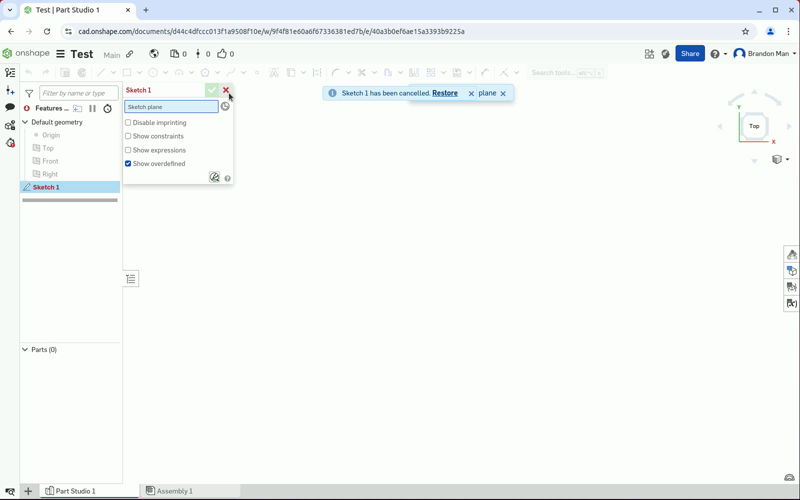
mouse_move(73, 150)
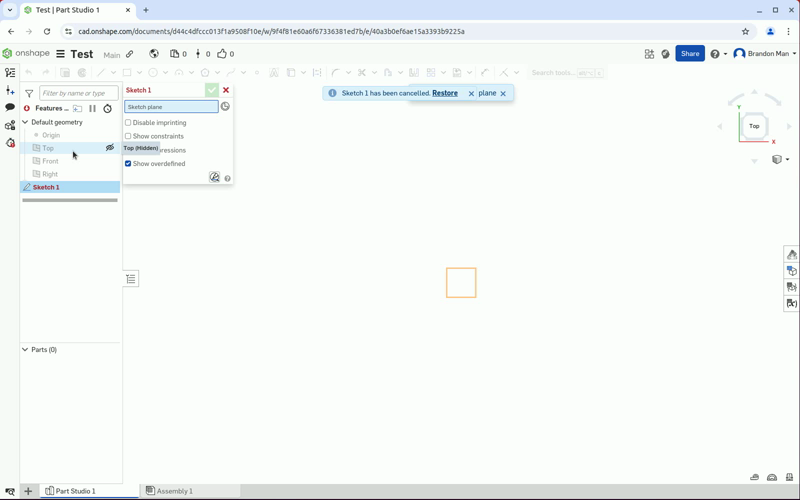
click(73, 150)
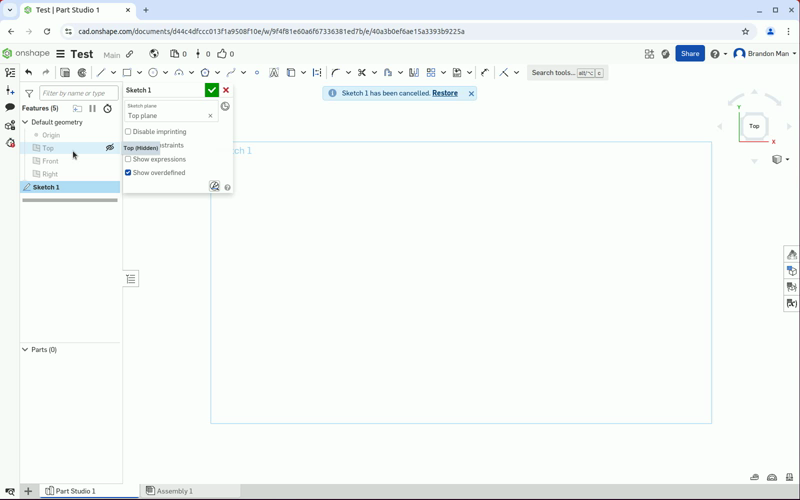
mouse_move(73, 352)
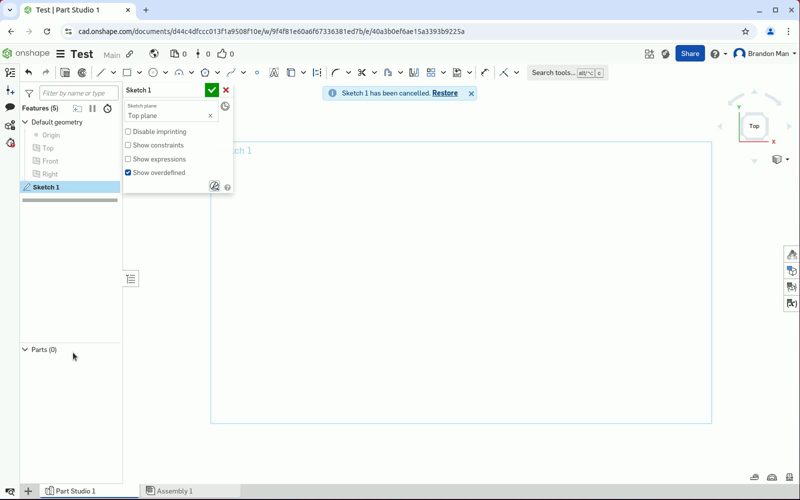
key(y)
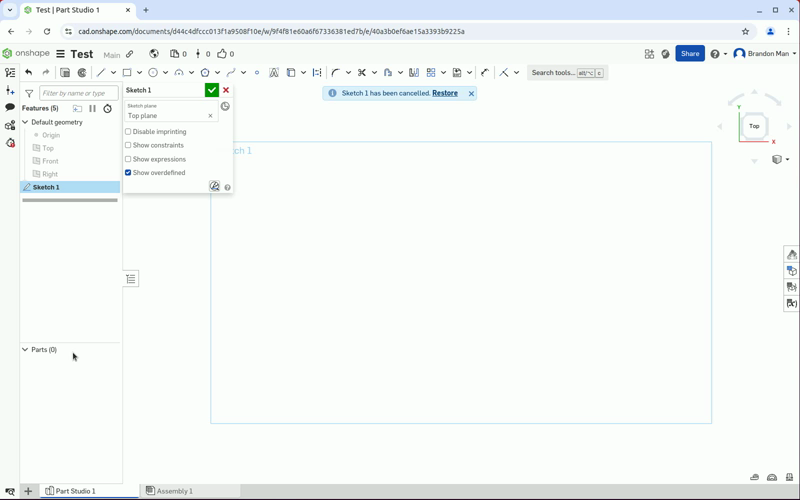
key(l)
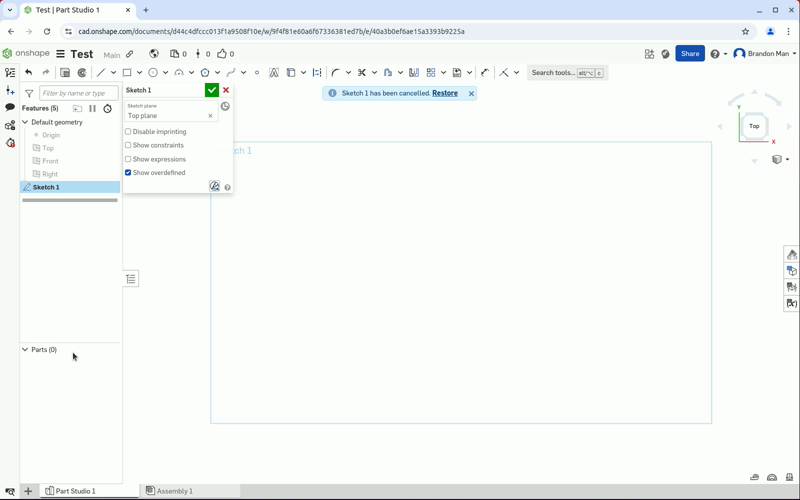
key_down(shift)
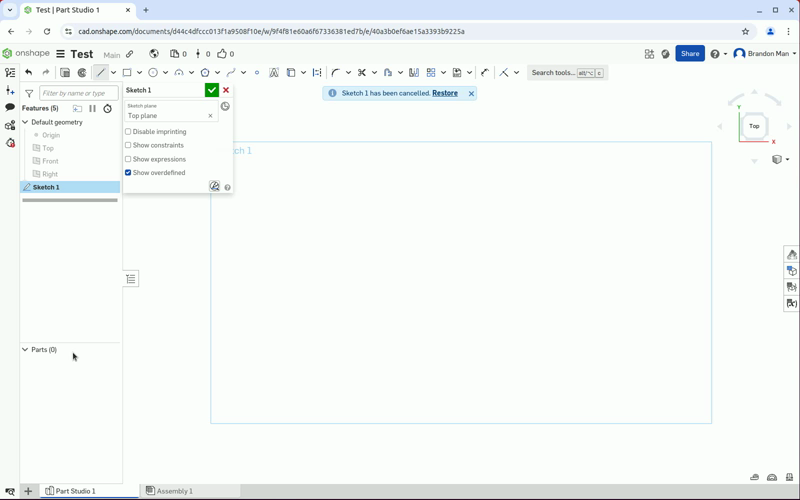
mouse_move(380, 348)
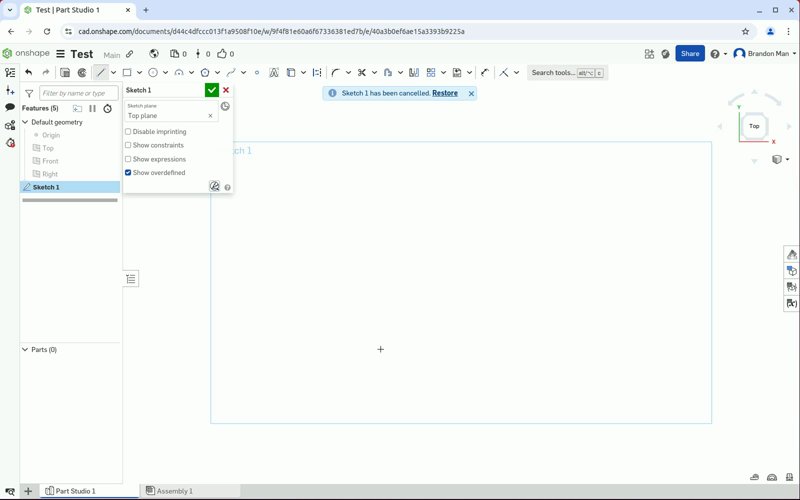
click(380, 348)
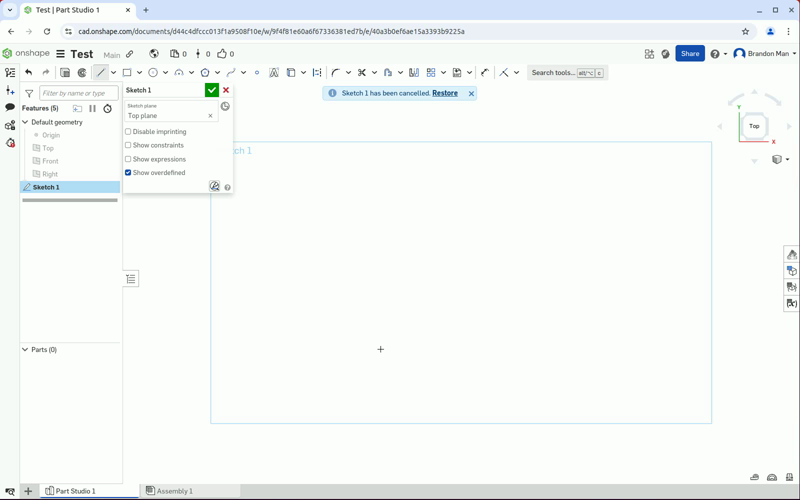
key_up(shift)
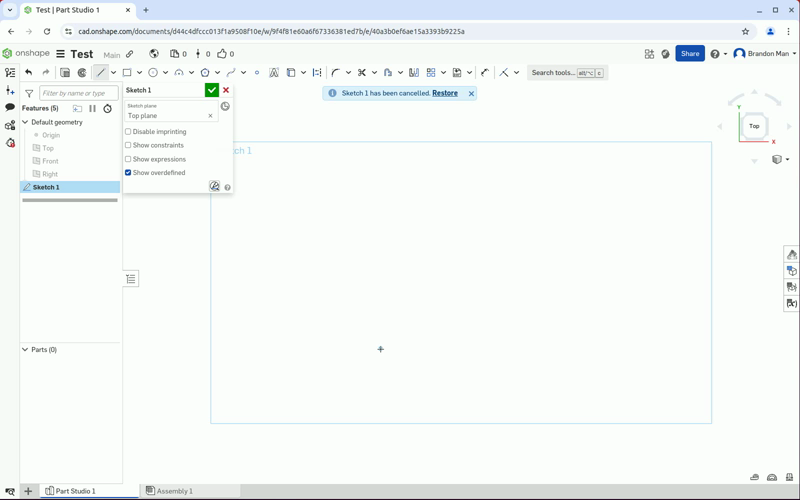
key_down(shift)
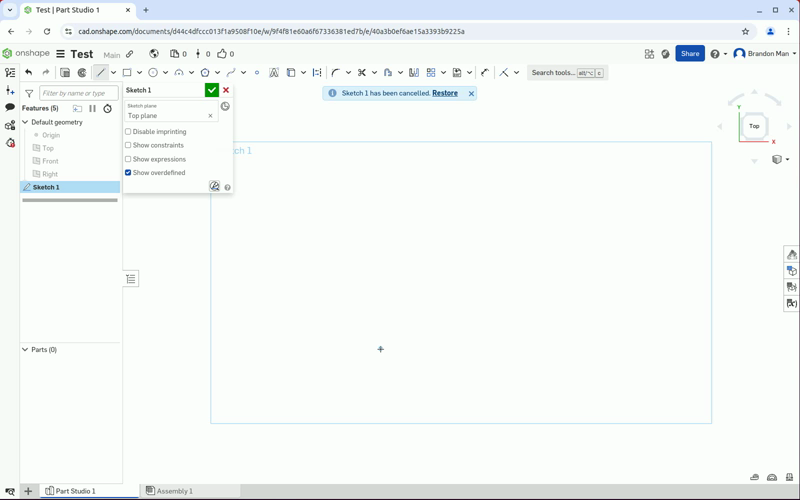
mouse_move(410, 348)
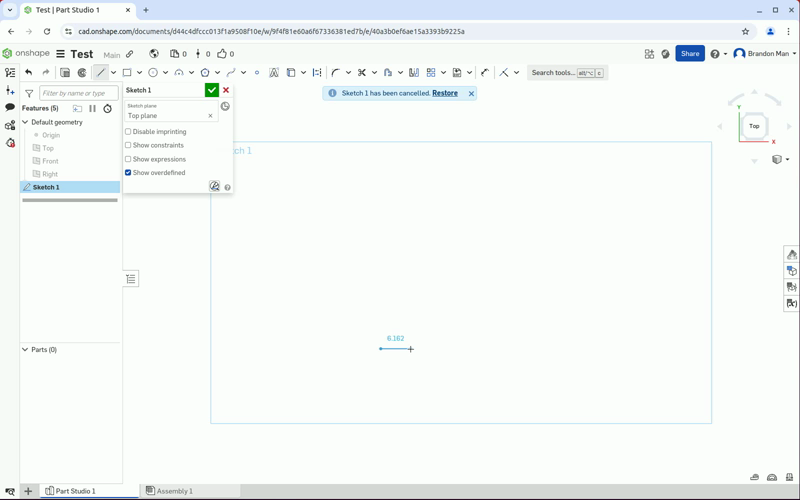
mouse_move(408, 395)
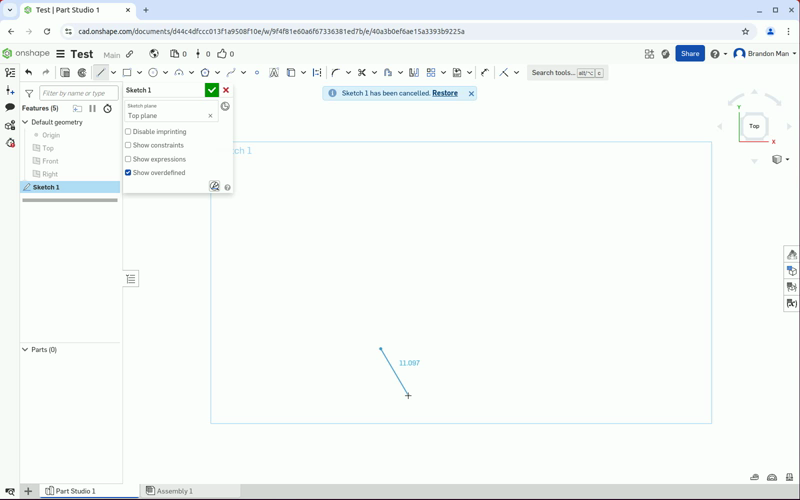
click(408, 395)
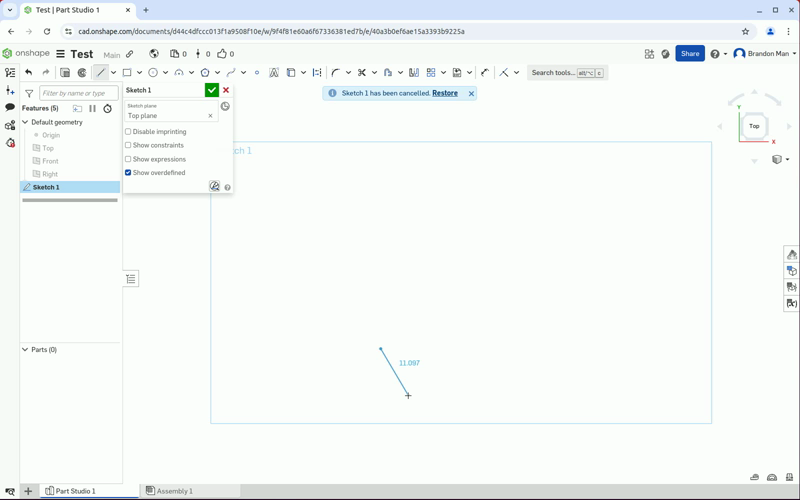
key_up(shift)
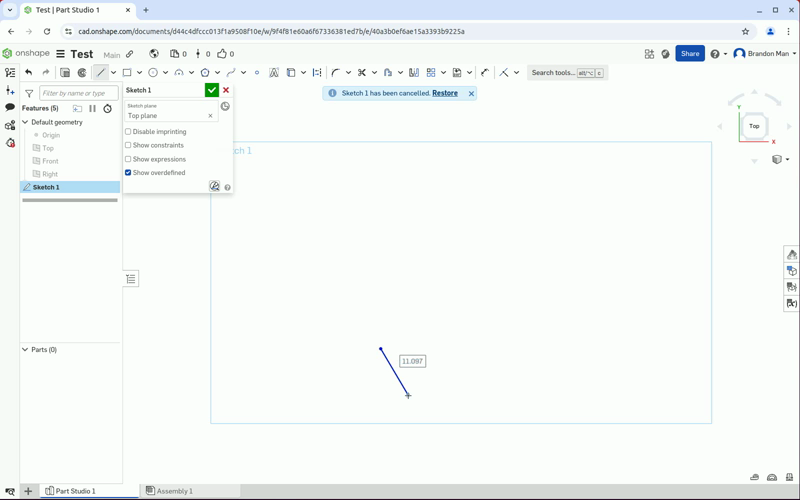
key_down(shift)
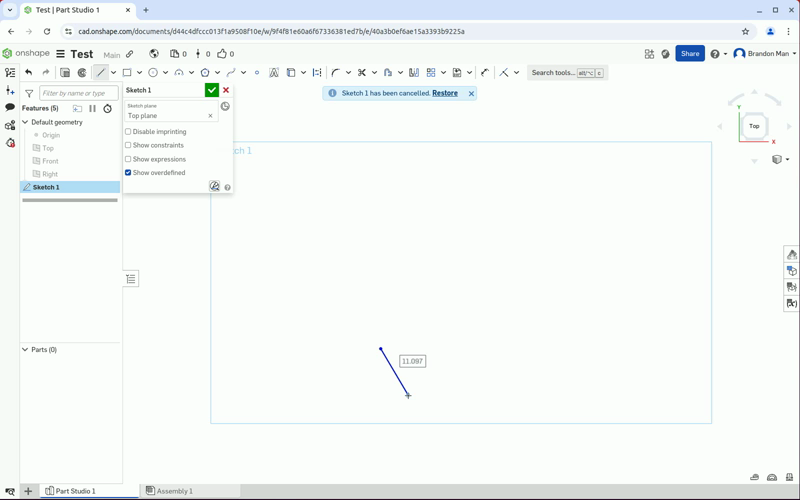
mouse_move(438, 395)
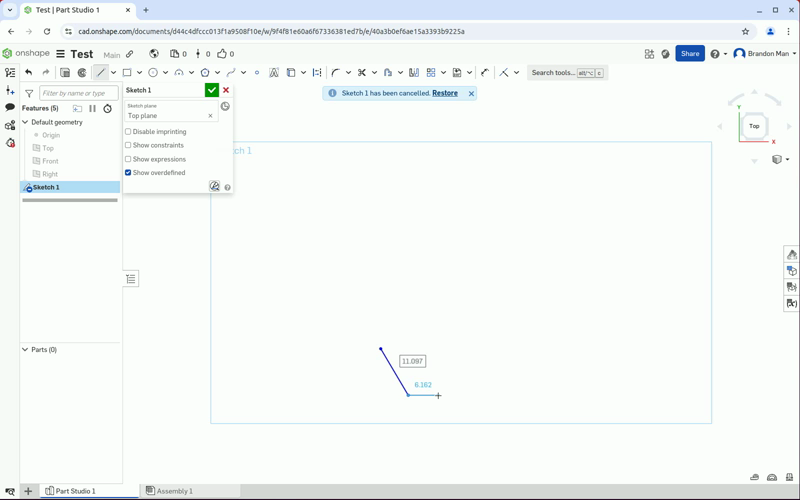
mouse_move(461, 395)
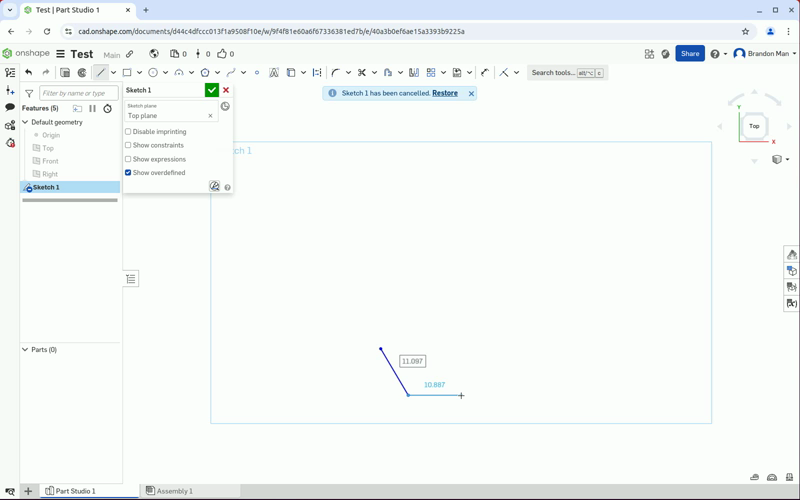
click(461, 395)
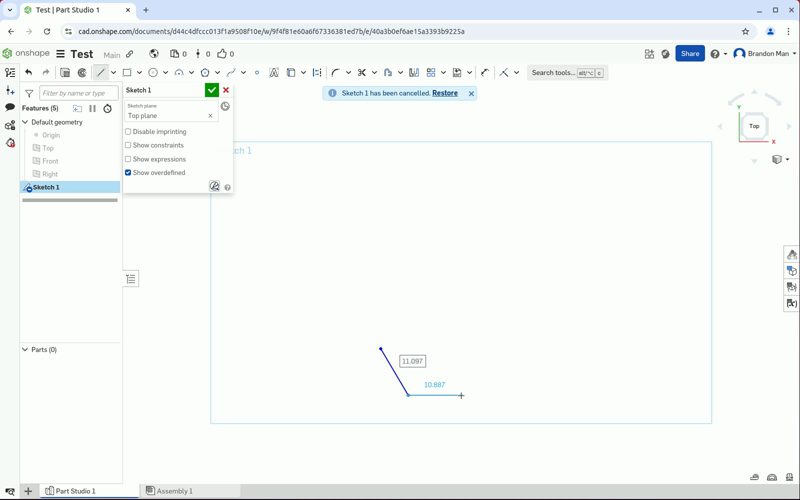
key_up(shift)
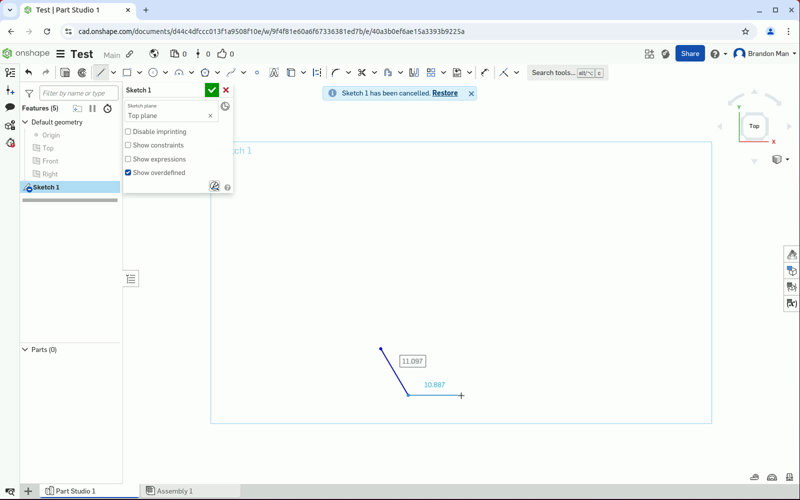
key_down(shift)
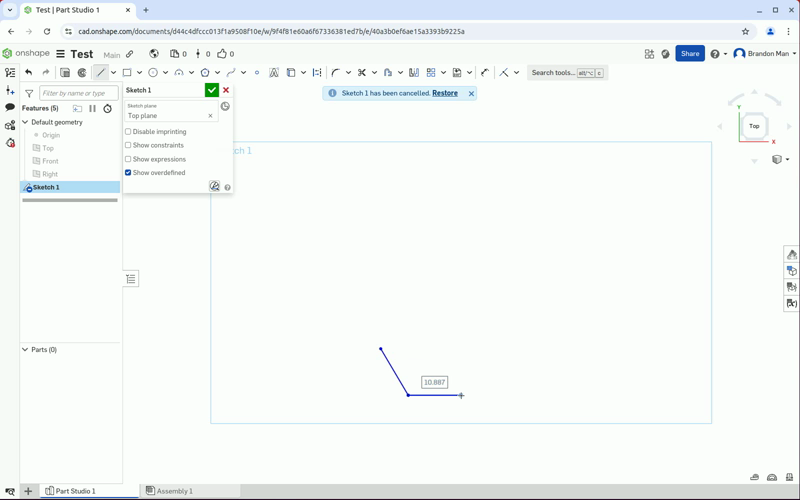
mouse_move(491, 395)
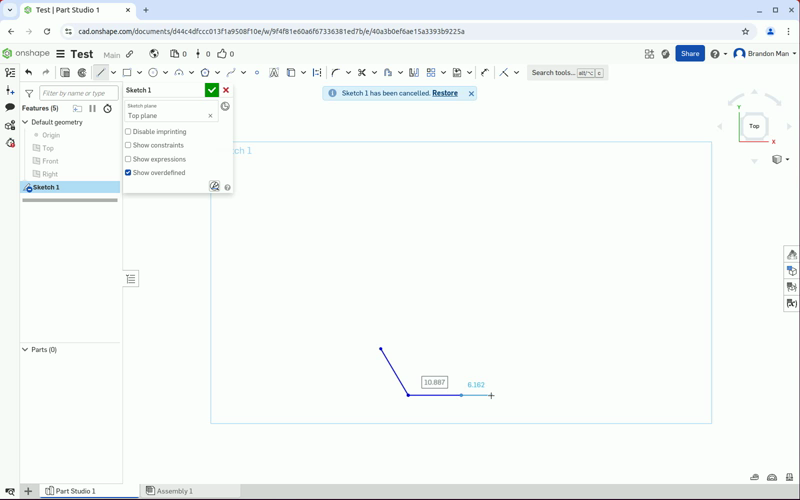
mouse_move(461, 354)
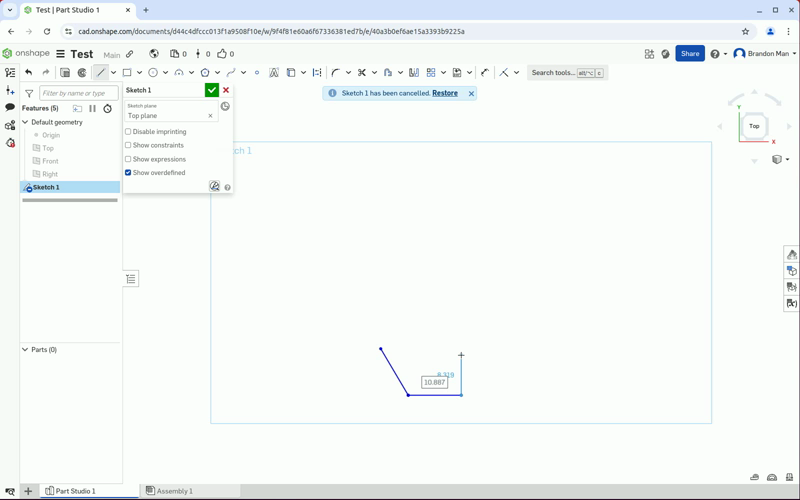
click(461, 354)
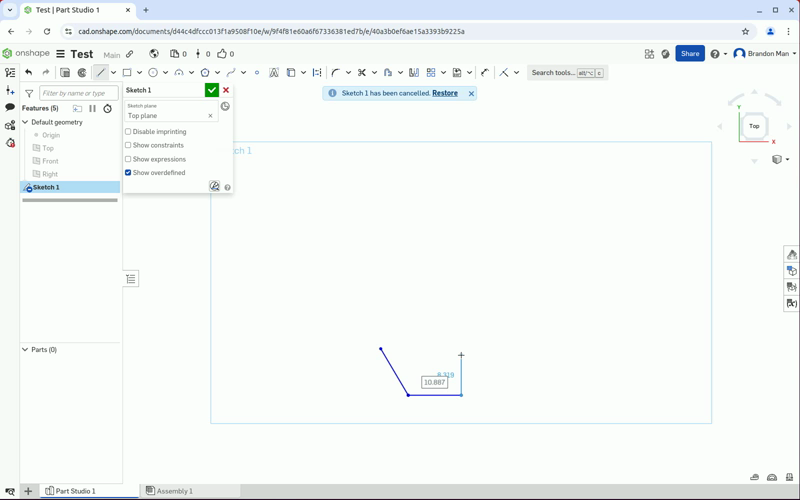
key_up(shift)
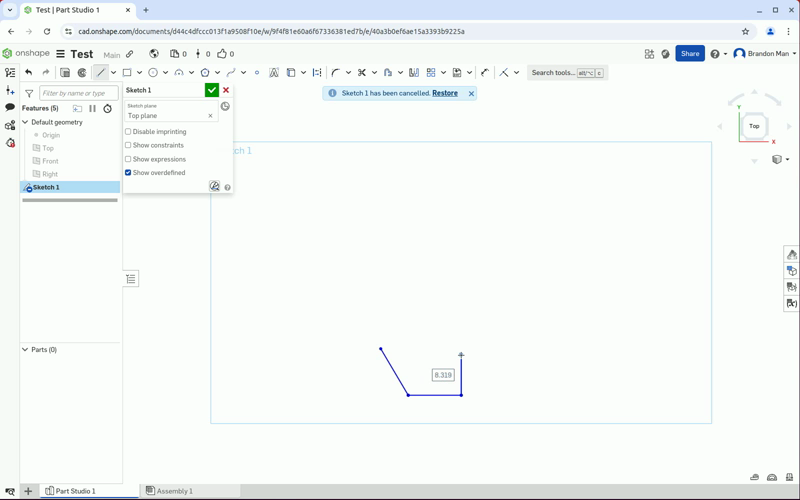
key(esc)
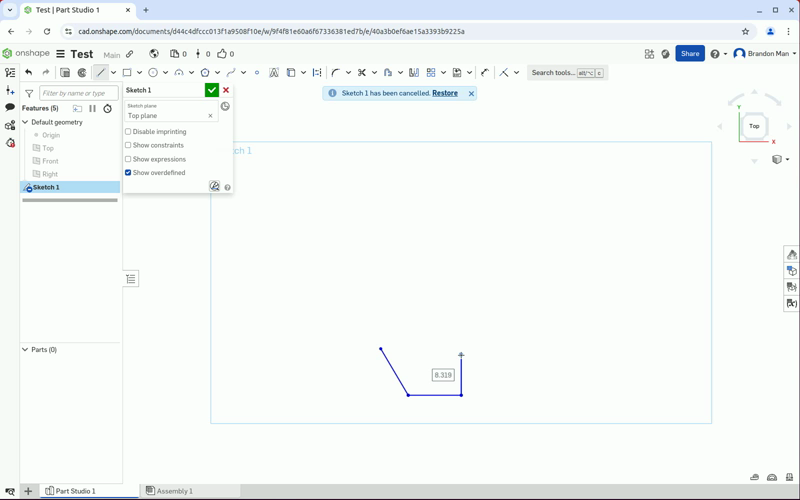
key(a)
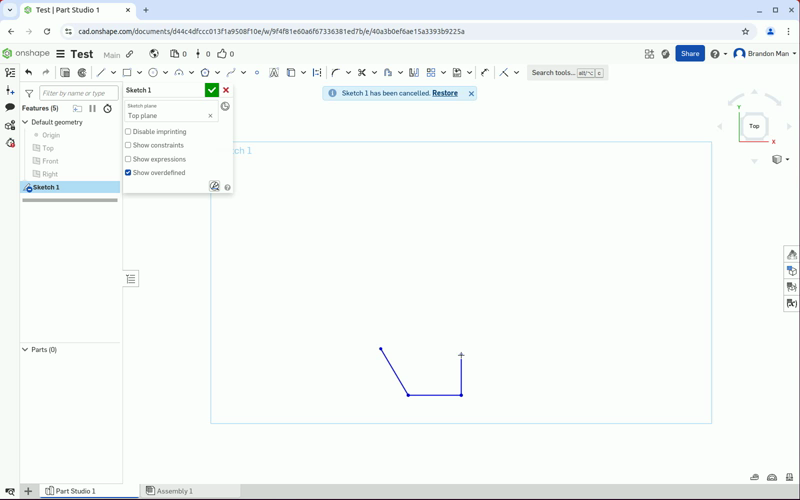
mouse_move(461, 354)
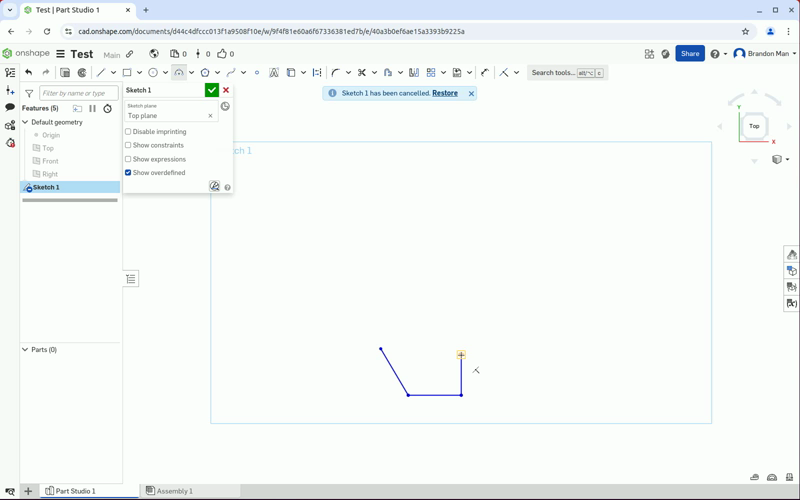
click(461, 354)
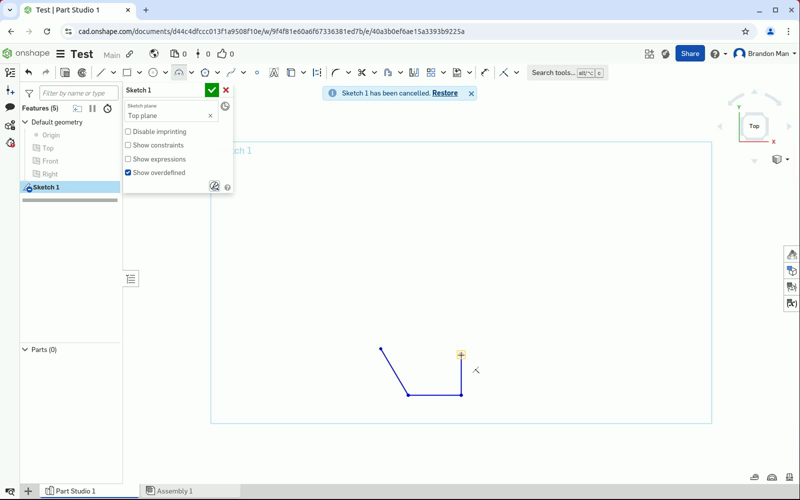
key_down(shift)
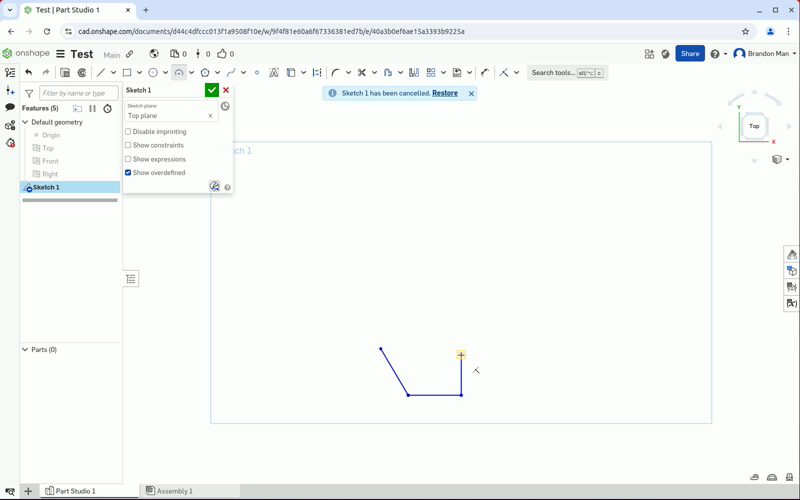
mouse_move(461, 249)
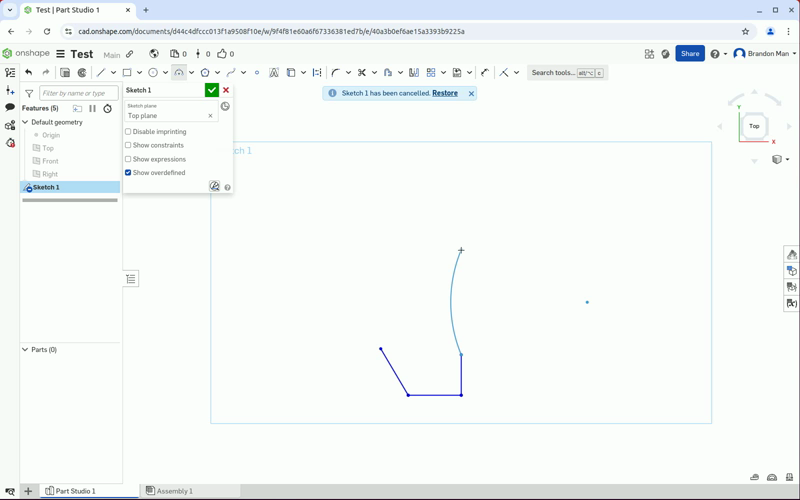
click(461, 249)
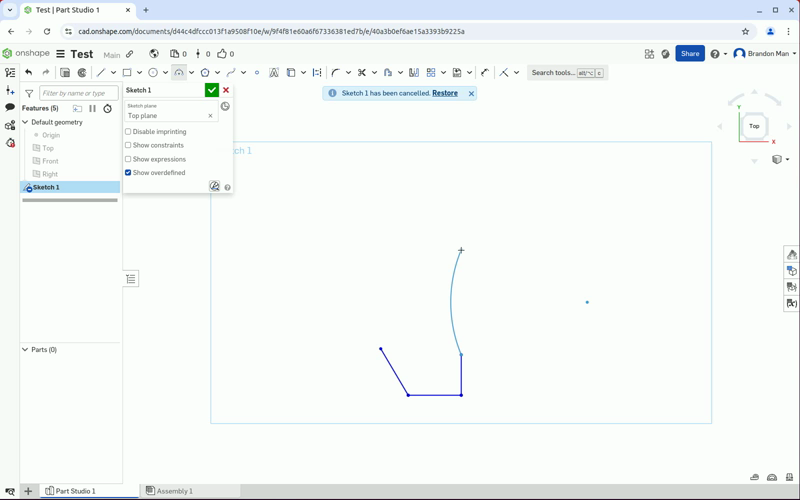
mouse_move(408, 302)
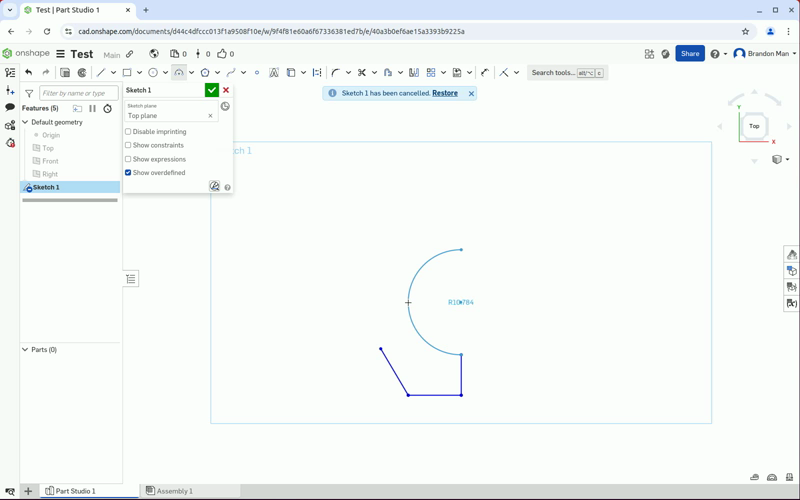
click(408, 302)
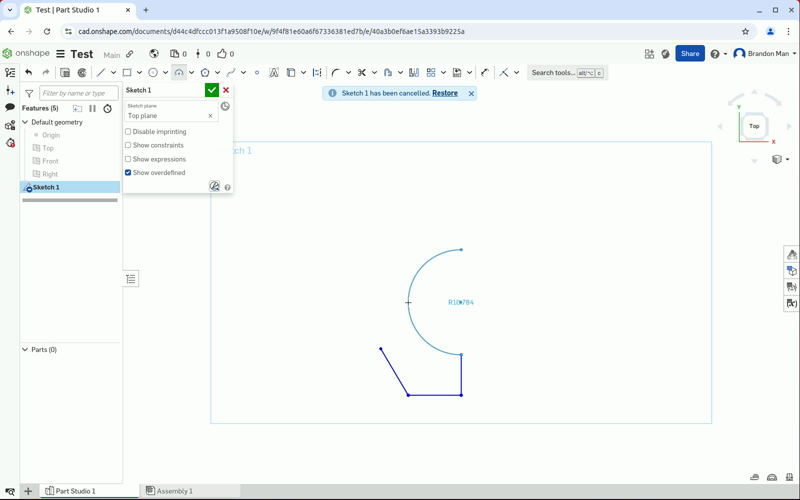
key_up(shift)
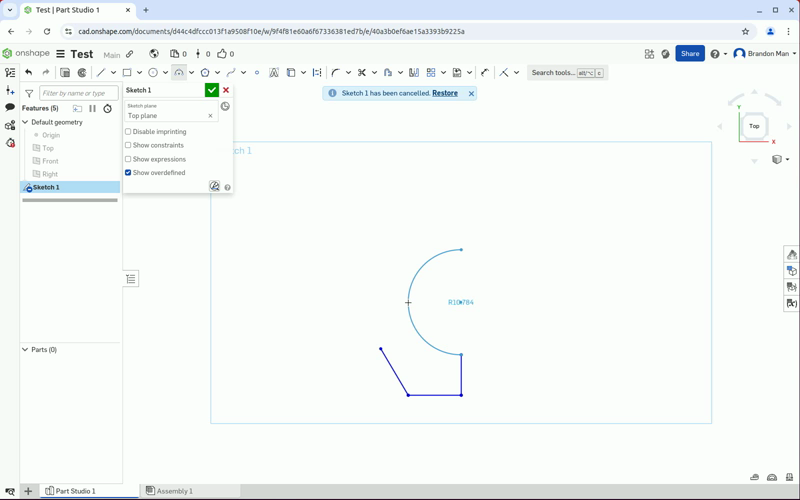
key(esc)
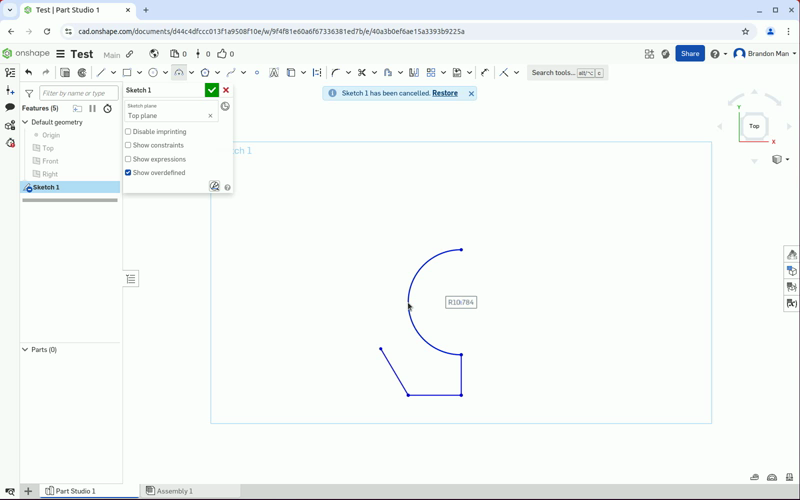
key(l)
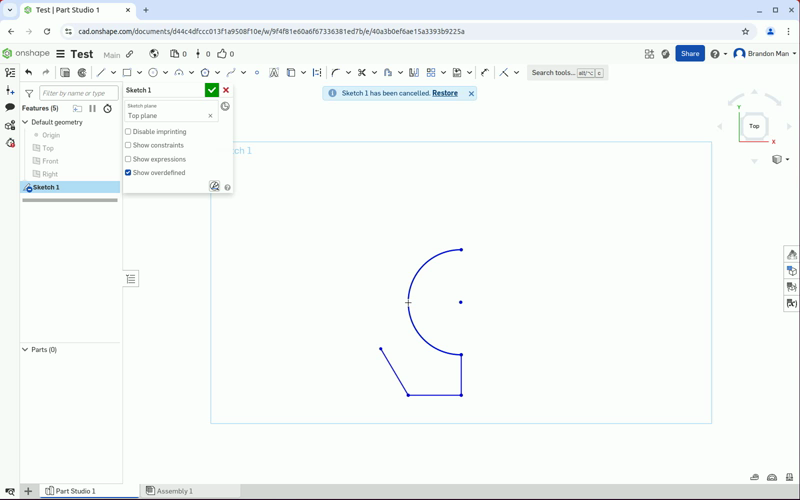
mouse_move(461, 249)
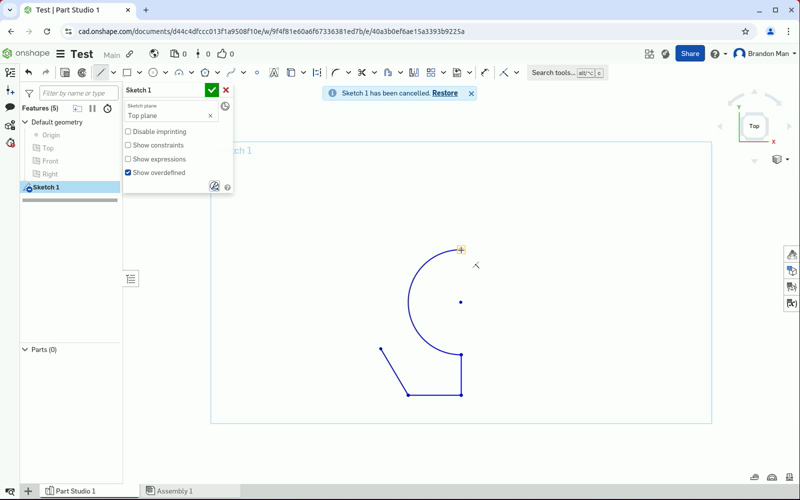
click(461, 249)
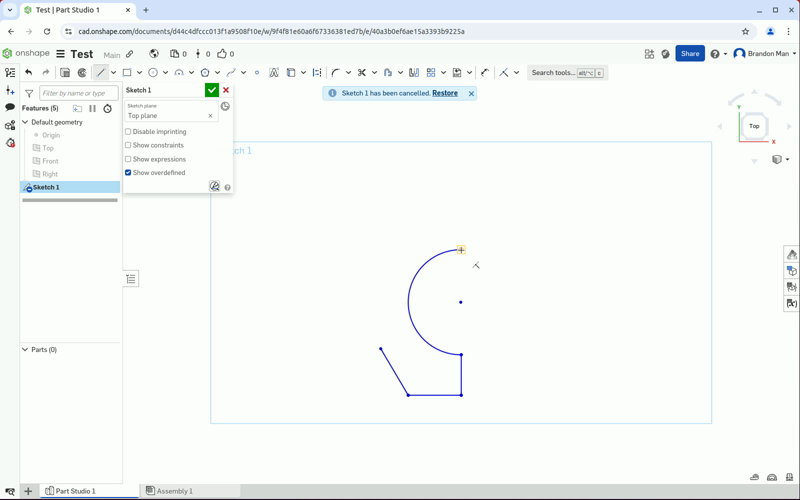
key_down(shift)
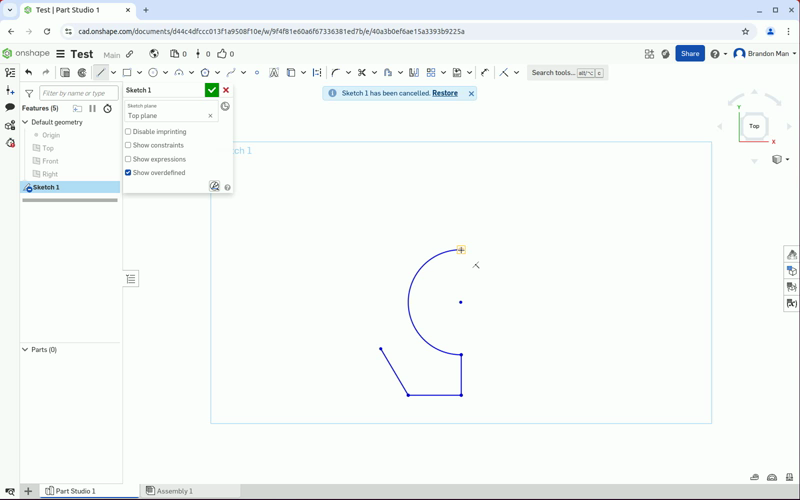
mouse_move(491, 249)
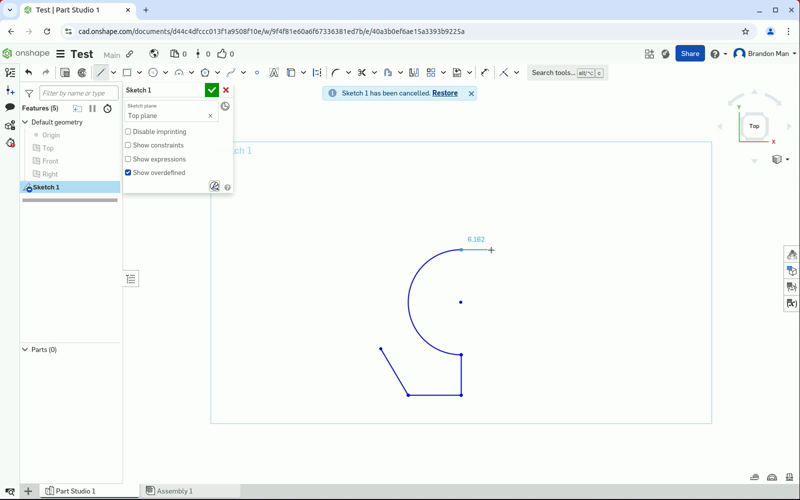
mouse_move(461, 196)
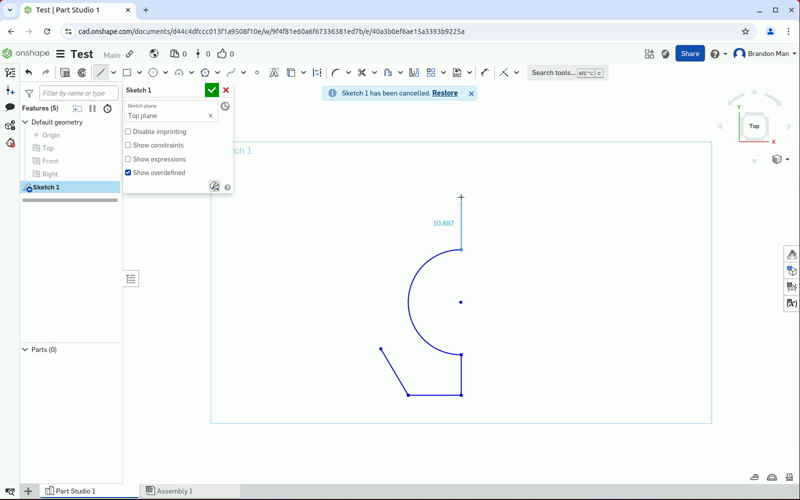
click(461, 196)
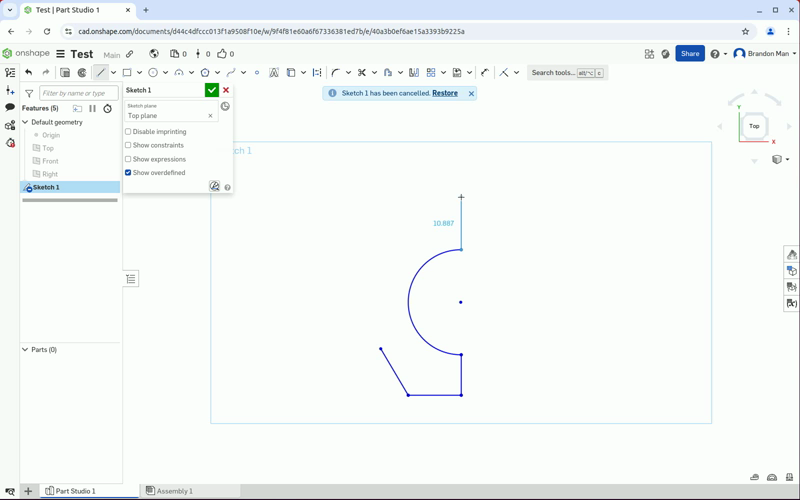
key_up(shift)
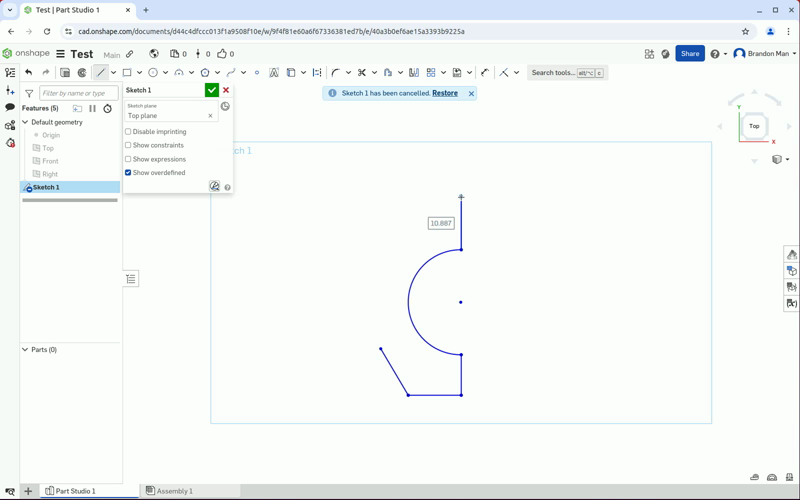
key_down(shift)
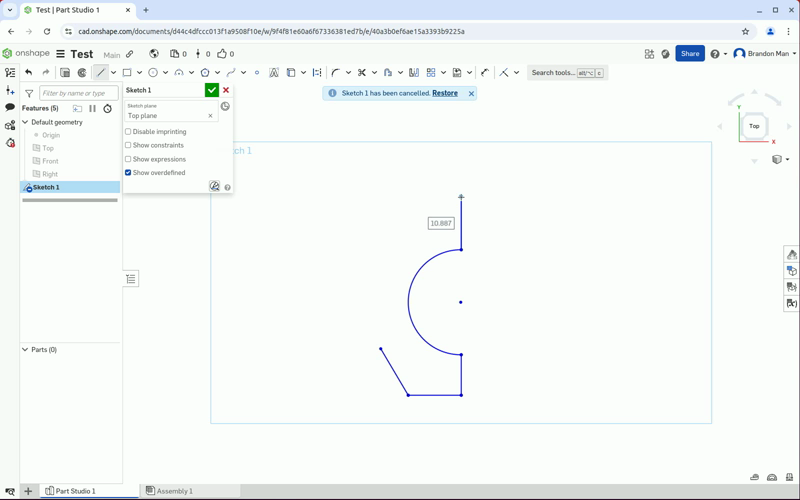
mouse_move(380, 196)
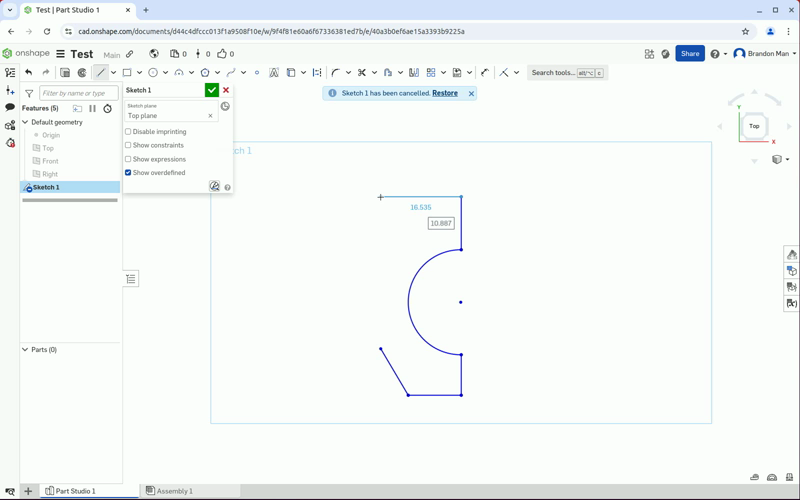
click(380, 196)
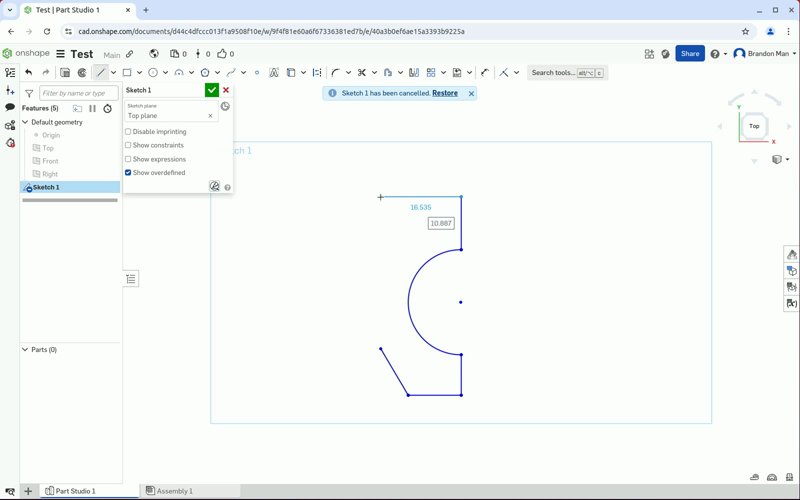
key_up(shift)
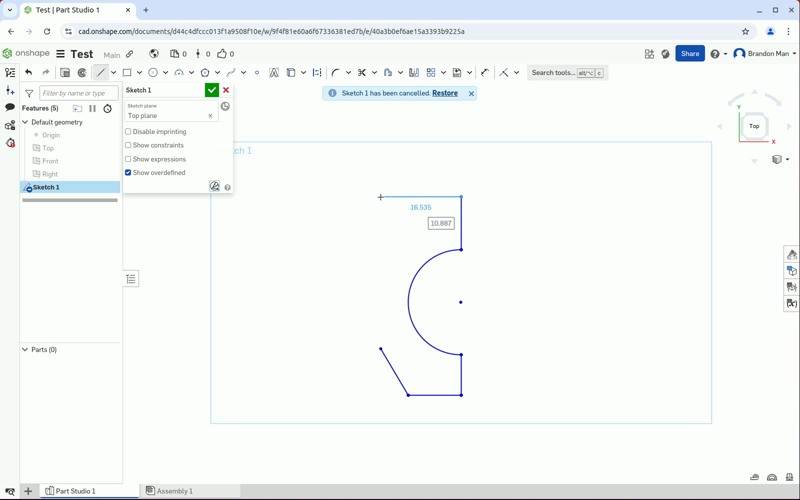
key_down(shift)
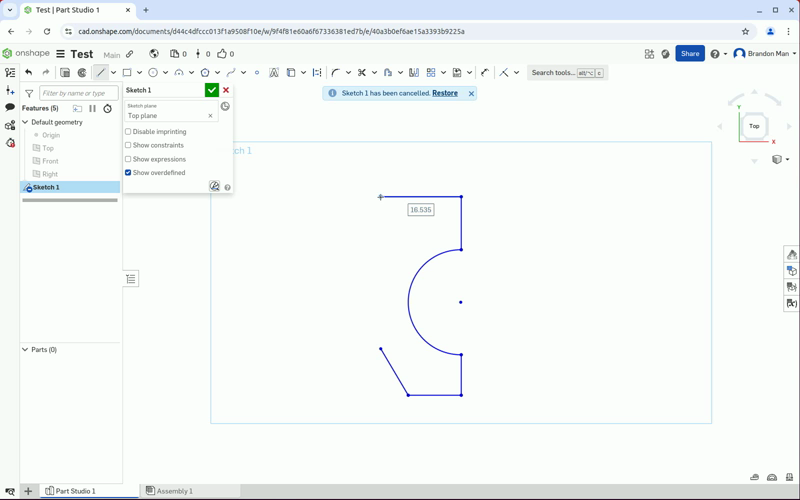
mouse_move(380, 302)
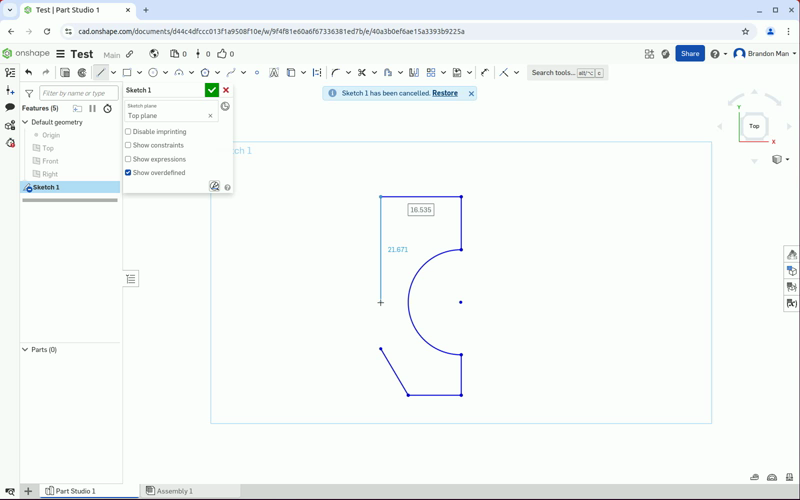
click(380, 302)
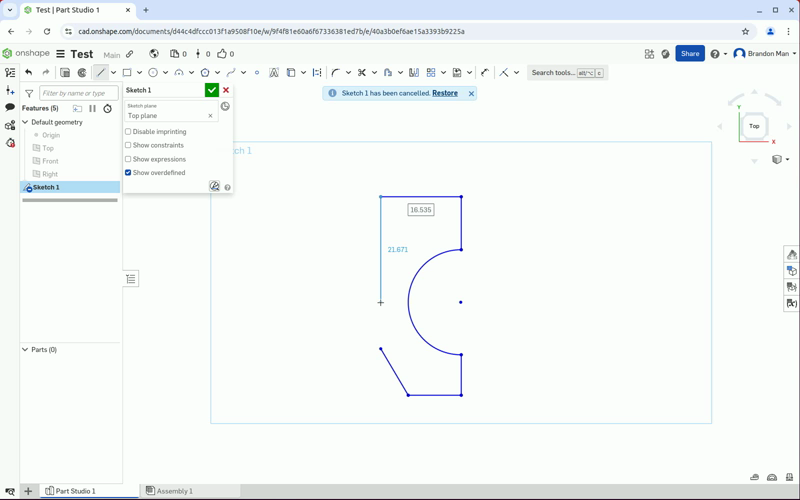
key_up(shift)
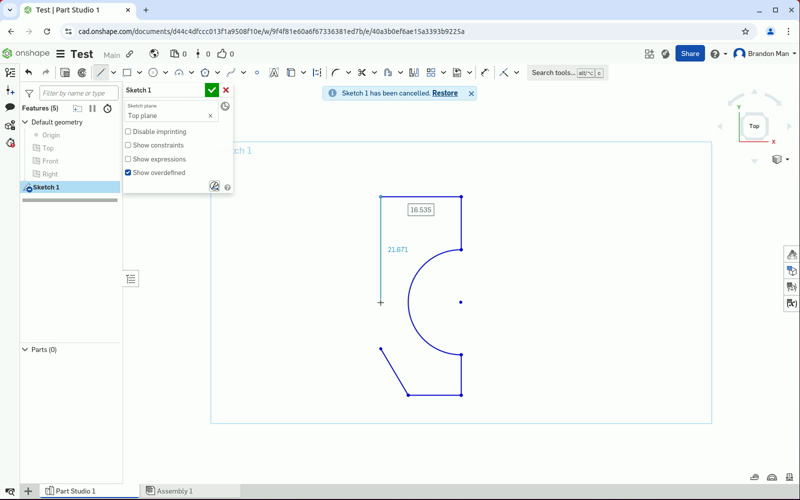
mouse_move(410, 302)
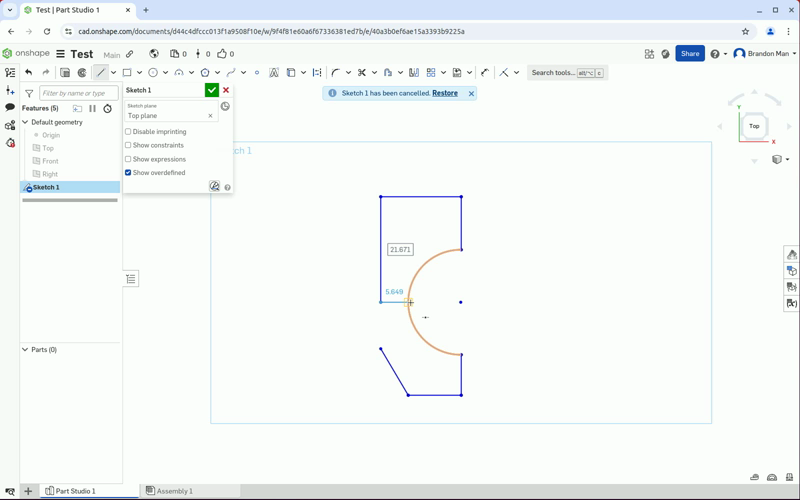
key_down(shift)
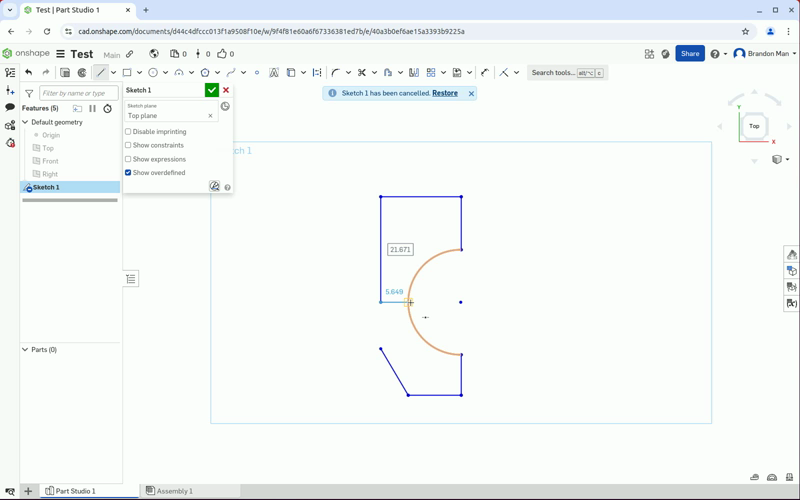
mouse_move(380, 348)
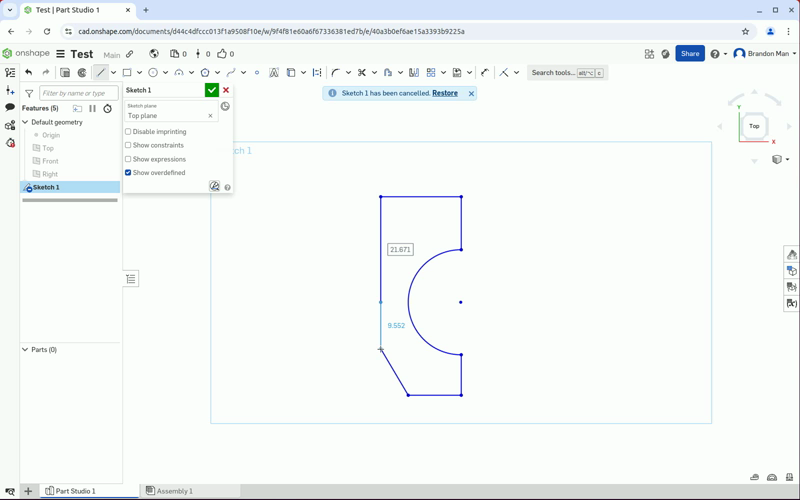
key_up(shift)
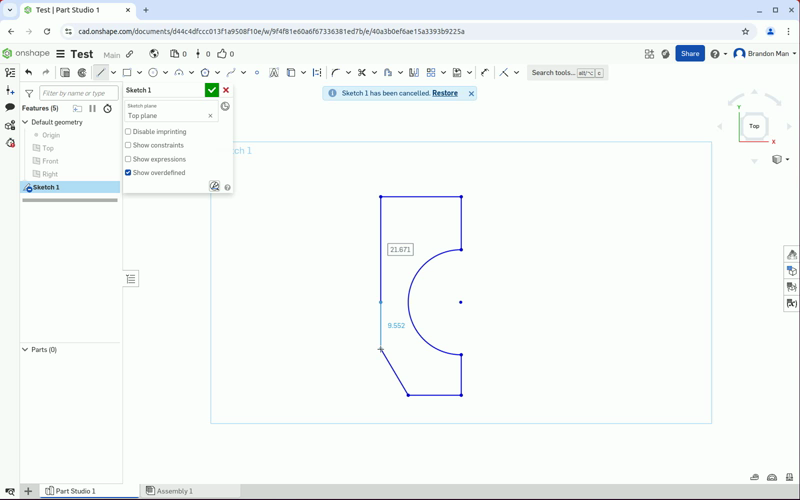
click(380, 348)
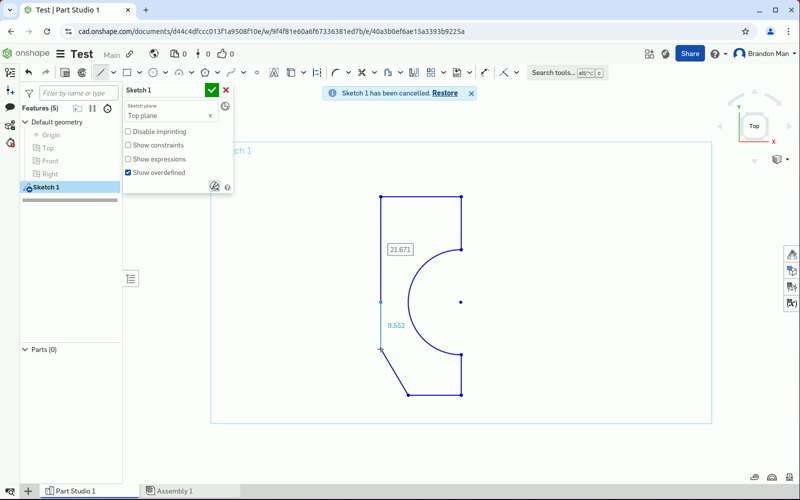
key(esc)
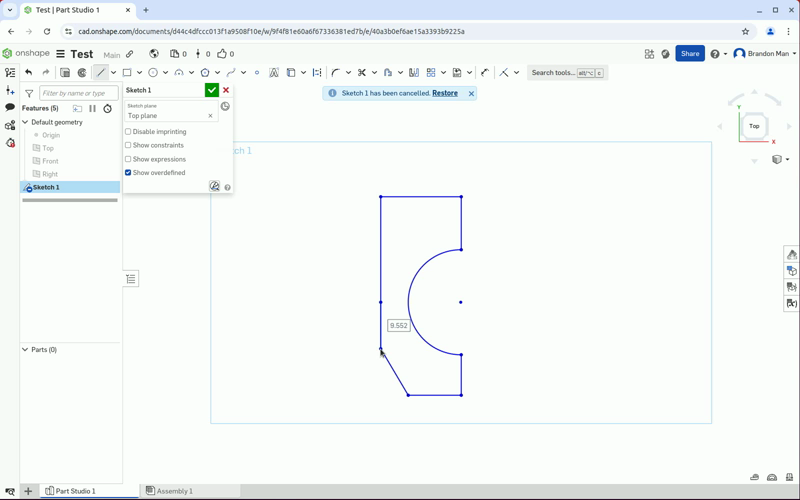
mouse_move(404, 261)
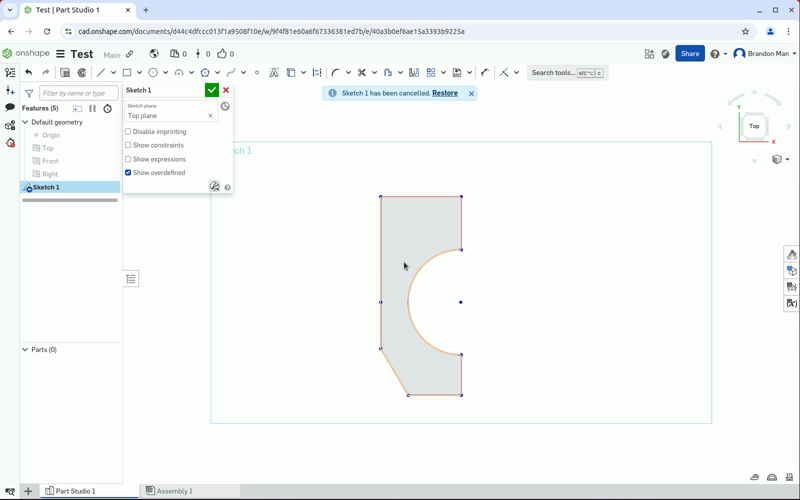
scroll(6)
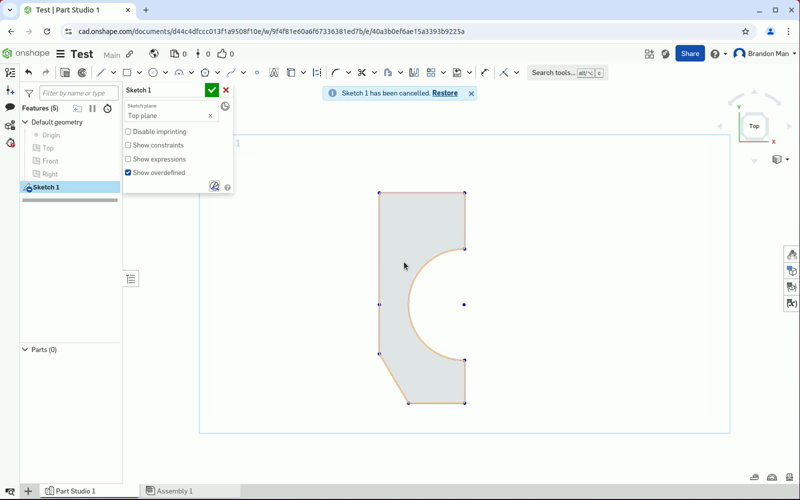
scroll(6)
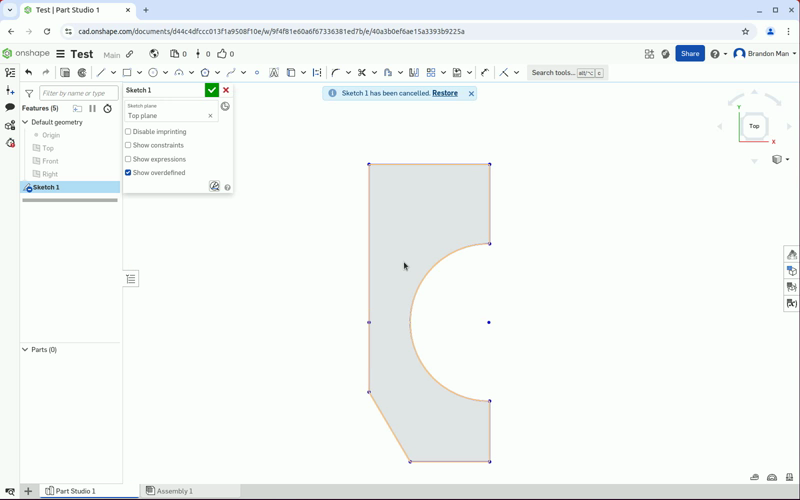
scroll(6)
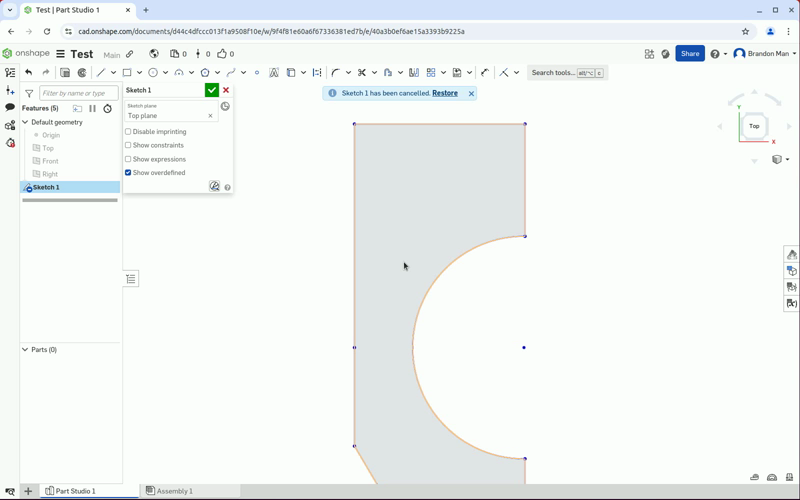
scroll(6)
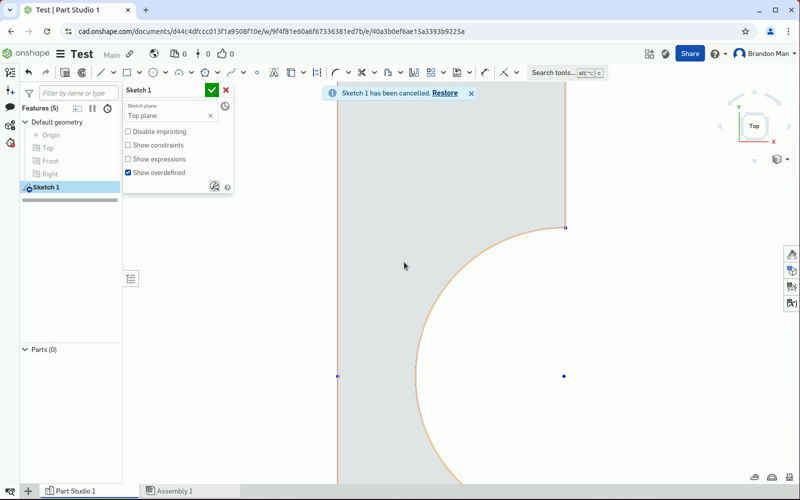
scroll(6)
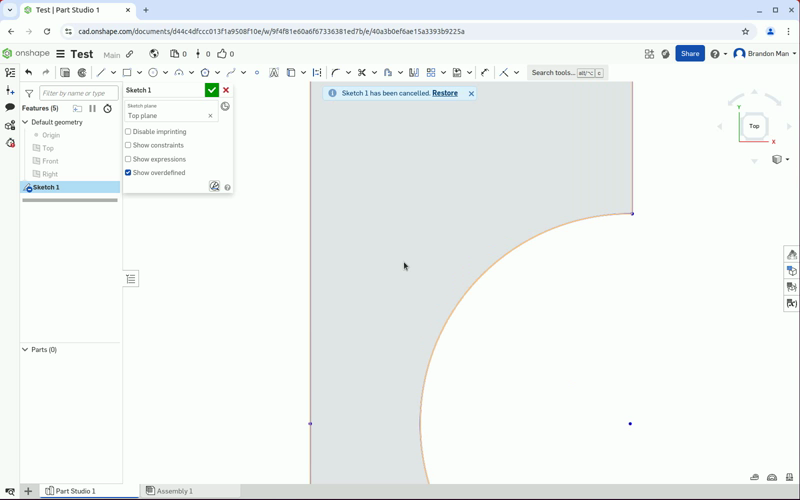
scroll(6)
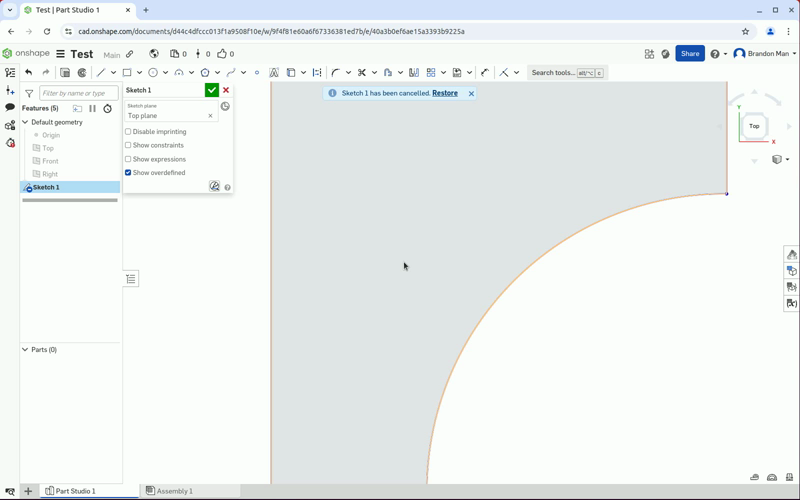
scroll(6)
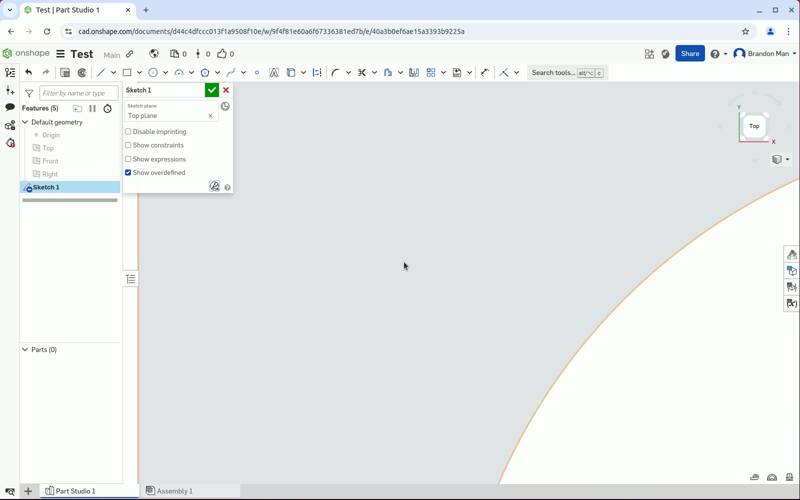
click(404, 261)
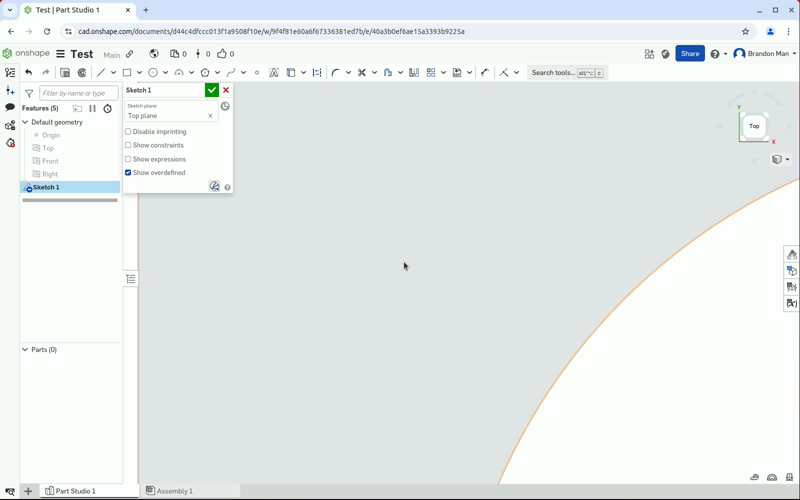
scroll(-6)
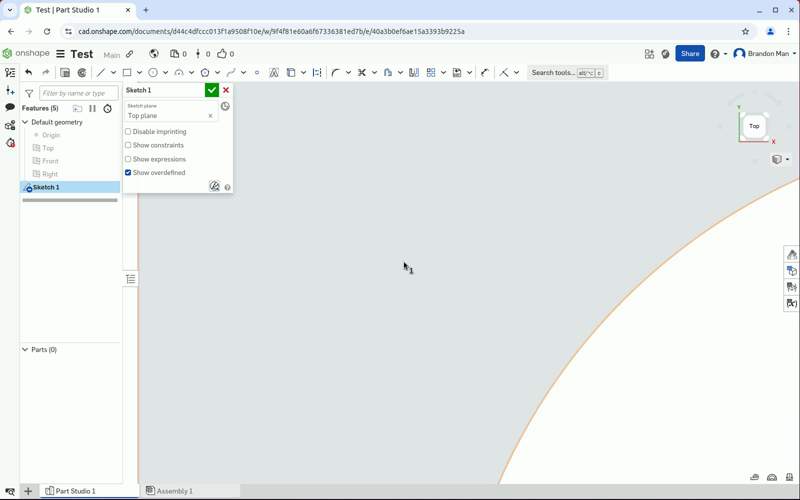
scroll(-6)
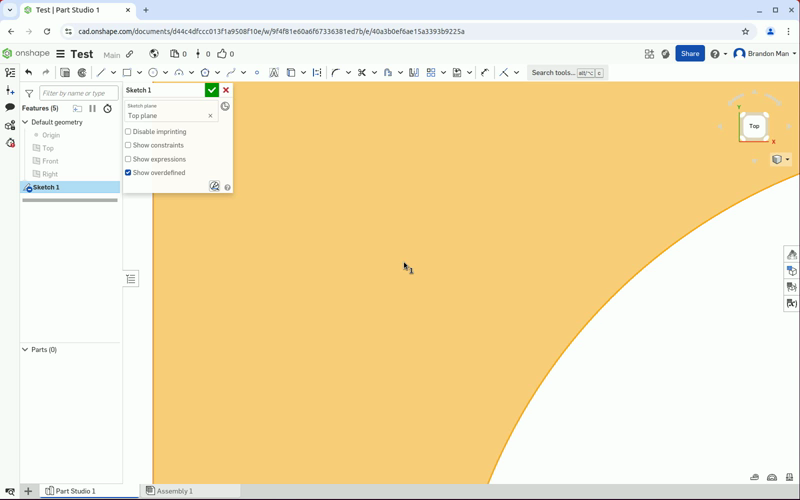
scroll(-6)
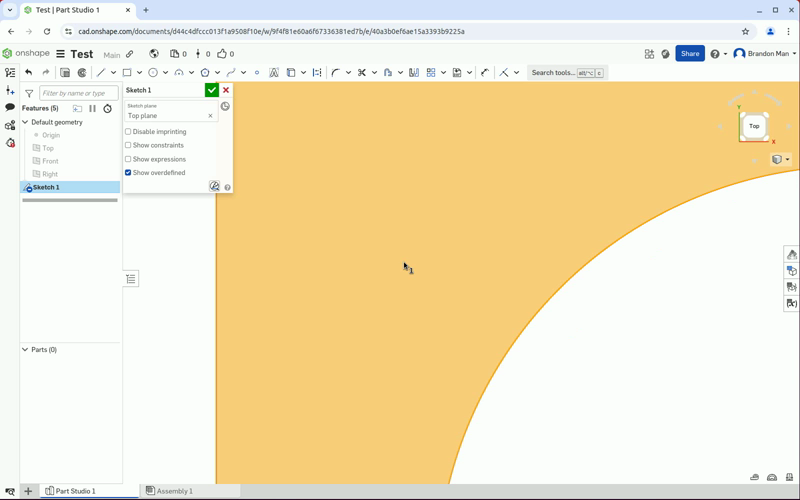
scroll(-6)
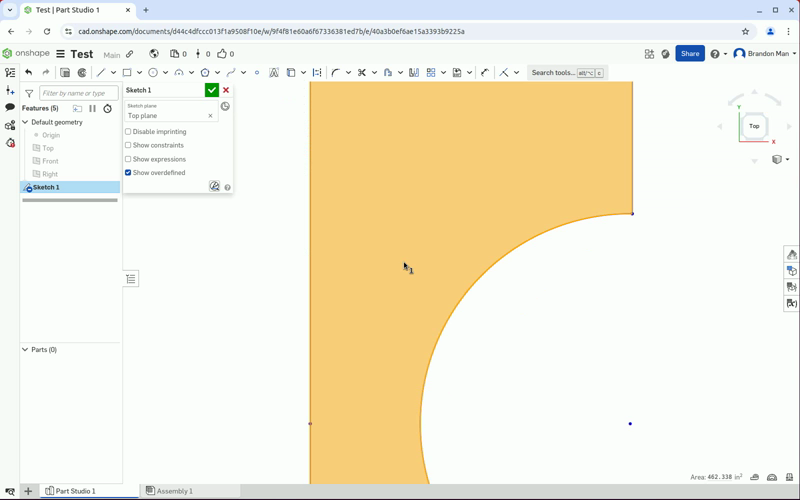
scroll(-6)
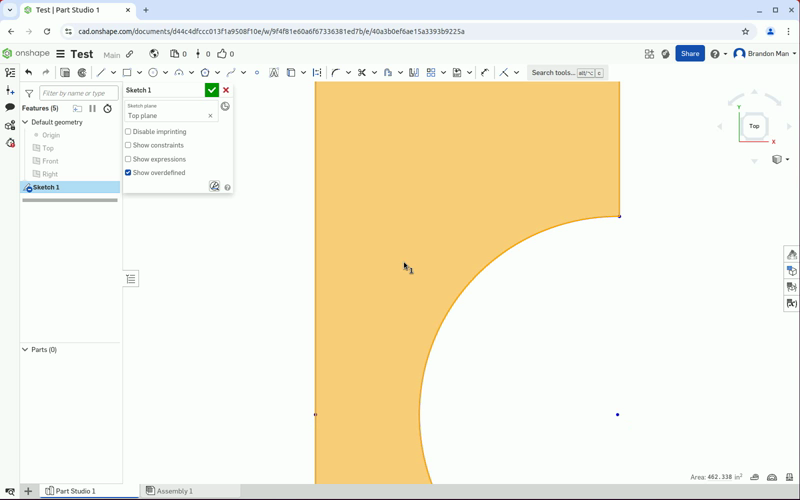
scroll(-6)
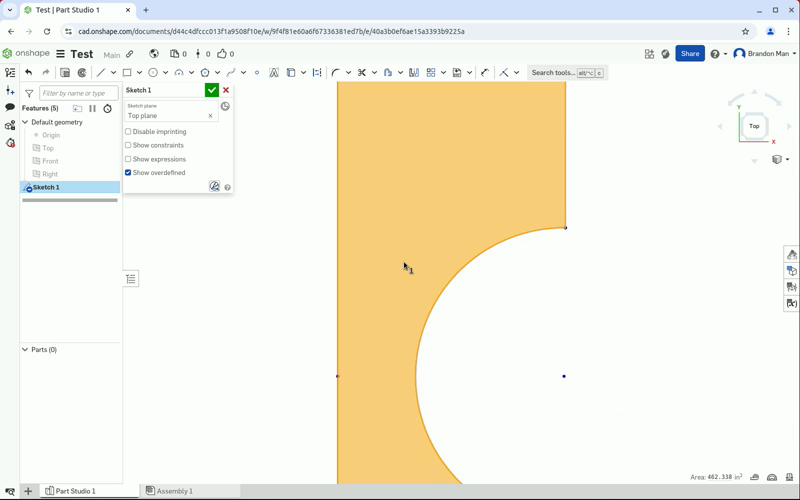
scroll(-6)
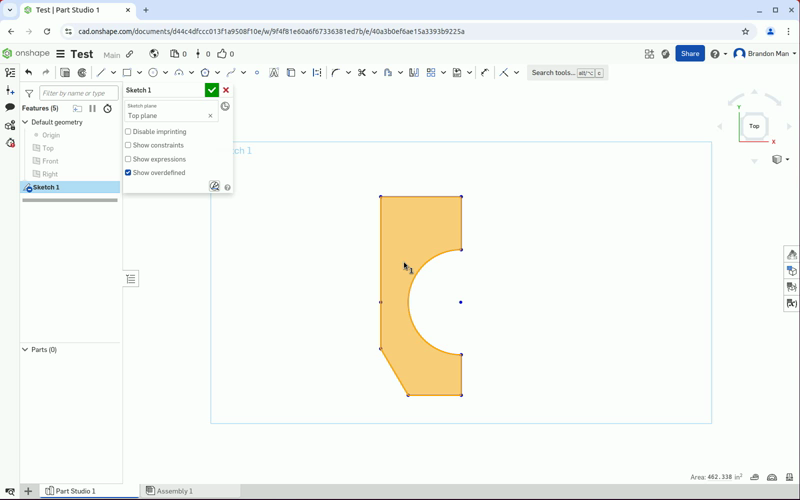
mouse_move(73, 352)
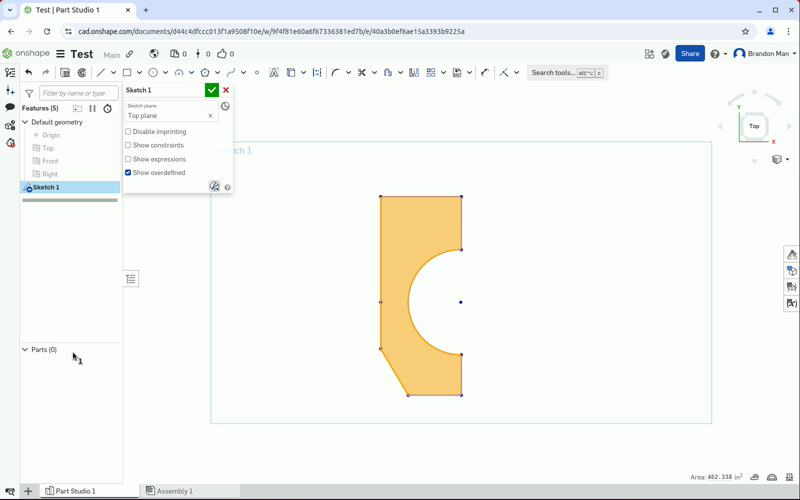
key(shift+y)
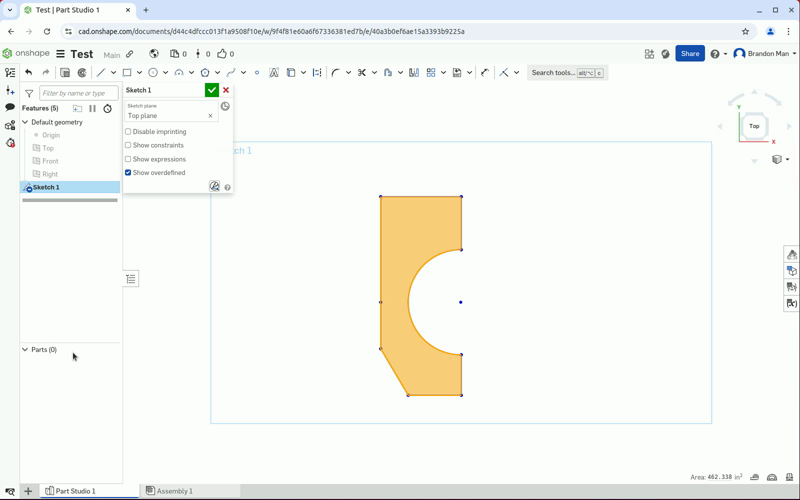
key(shift+e)
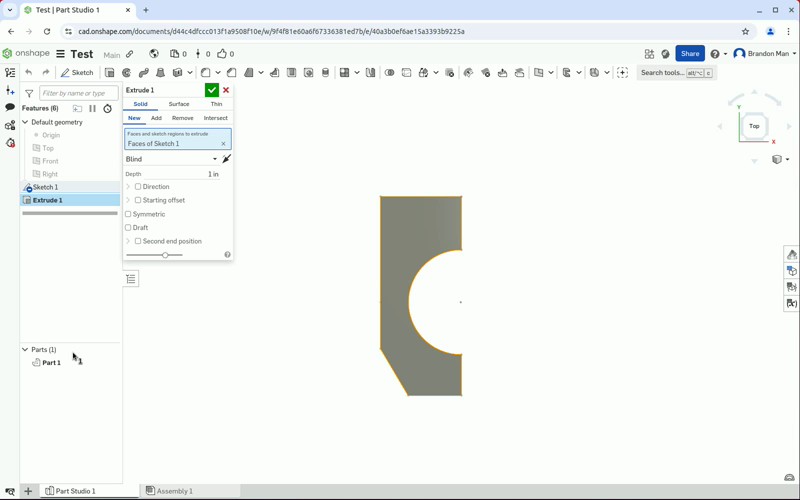
mouse_move(143, 106)
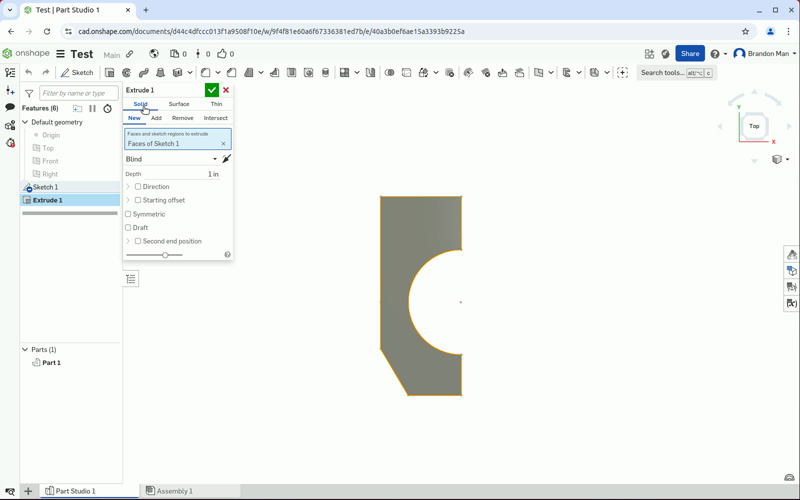
click(143, 106)
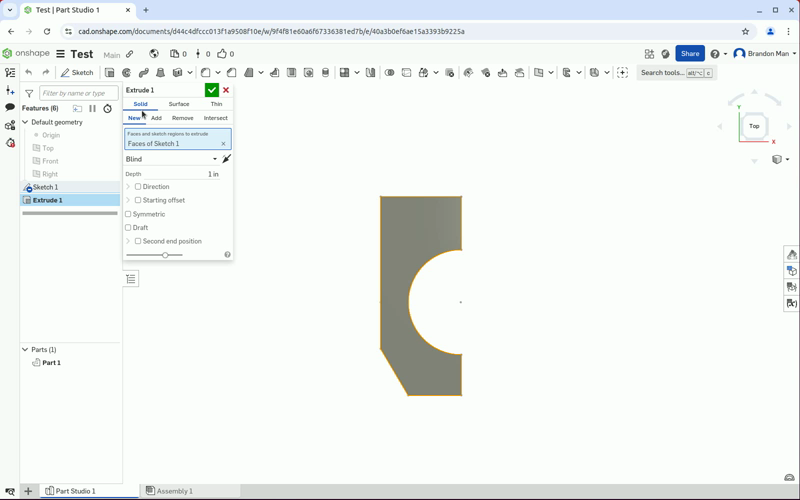
mouse_move(137, 120)
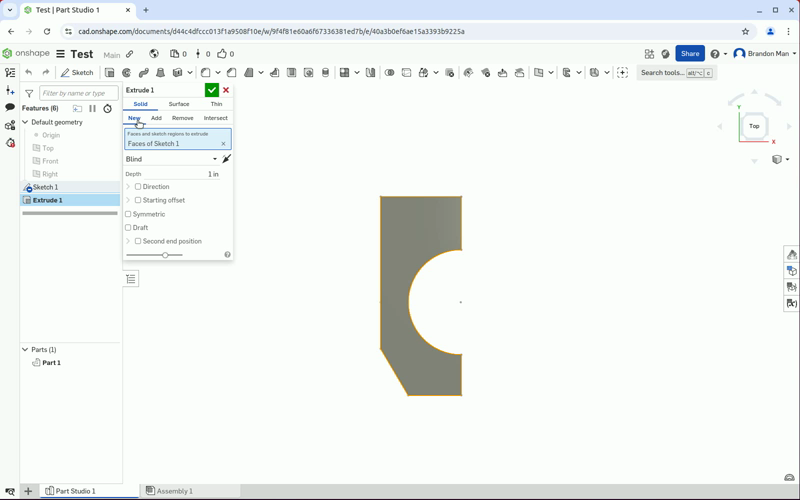
click(137, 120)
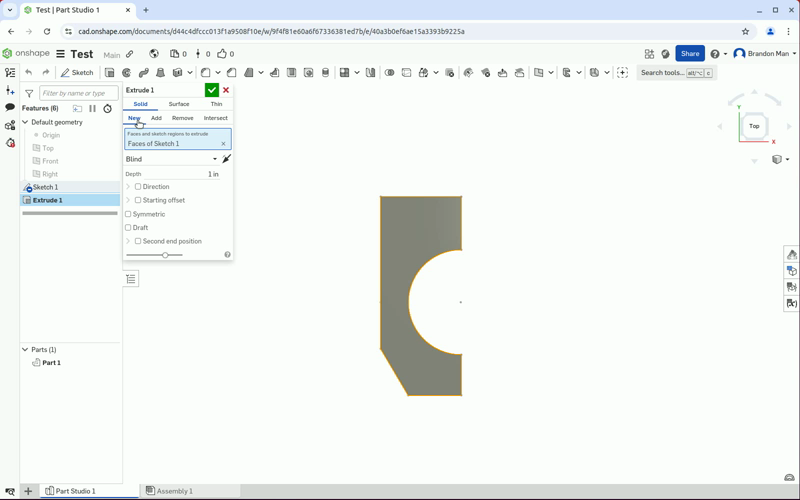
key(tab, 4)
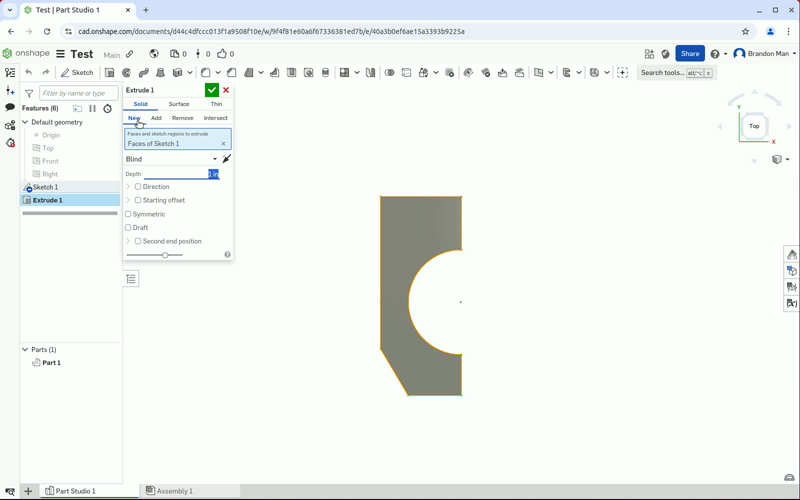
text(2.648)
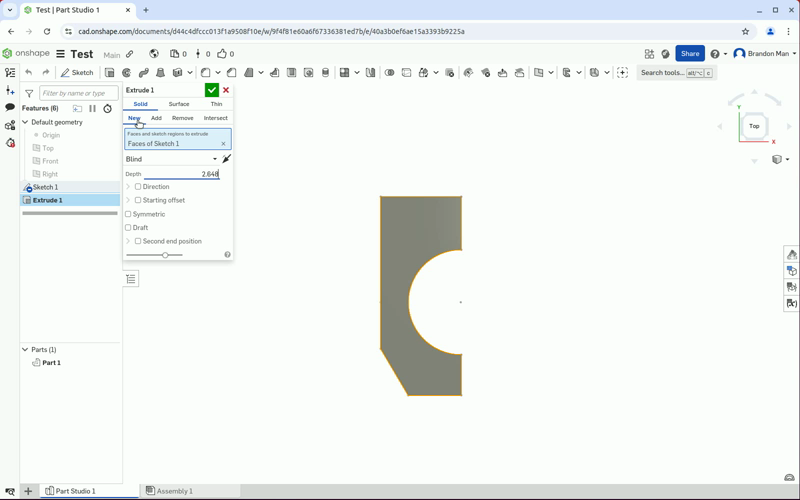
key(enter)
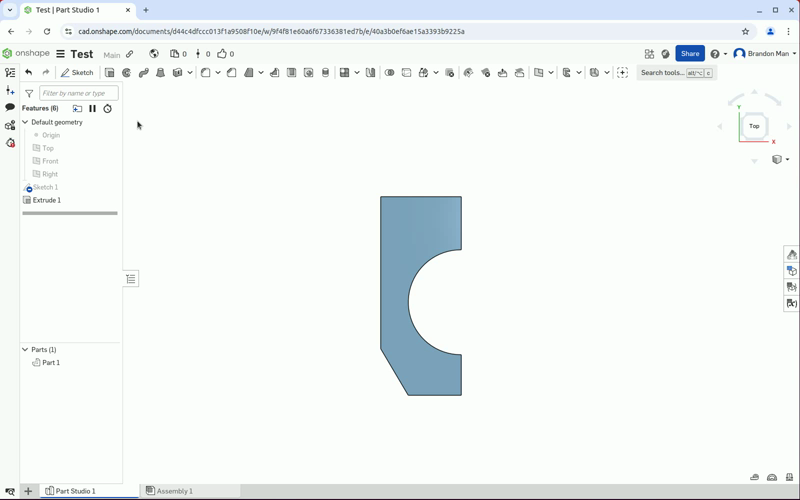
key(shift+h)
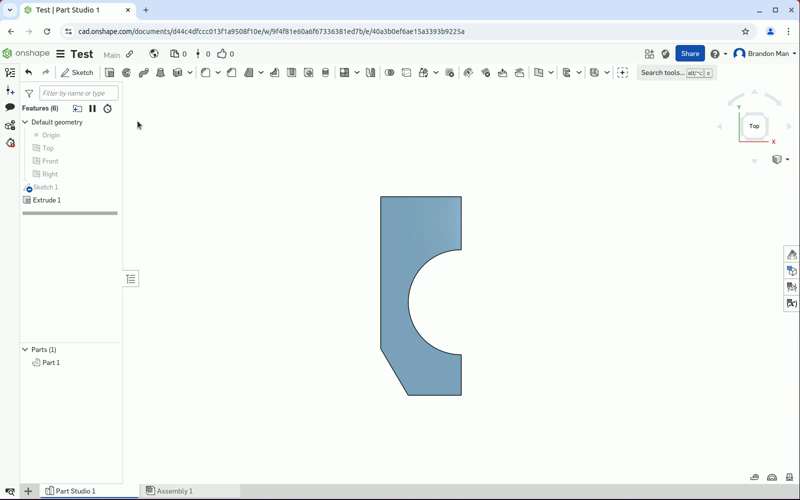
key(shift+h)
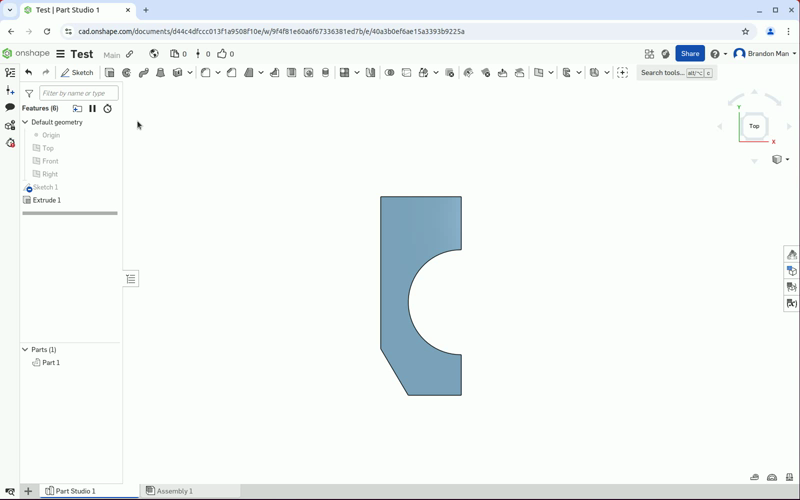
mouse_move(73, 189)
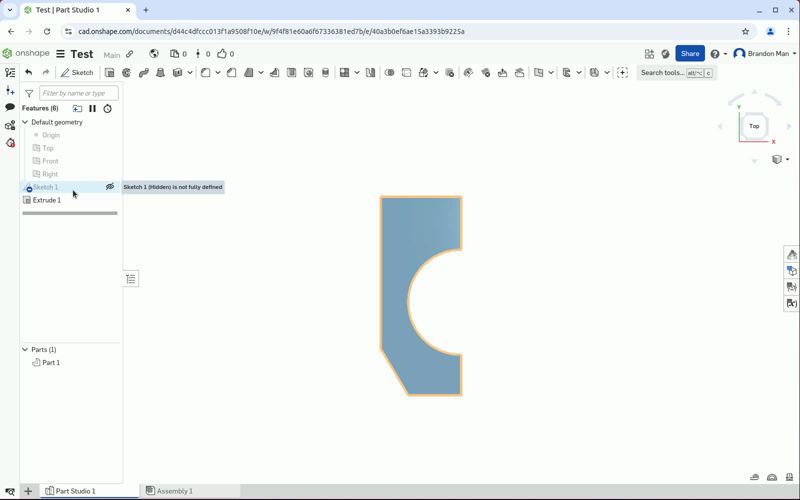
click(73, 189)
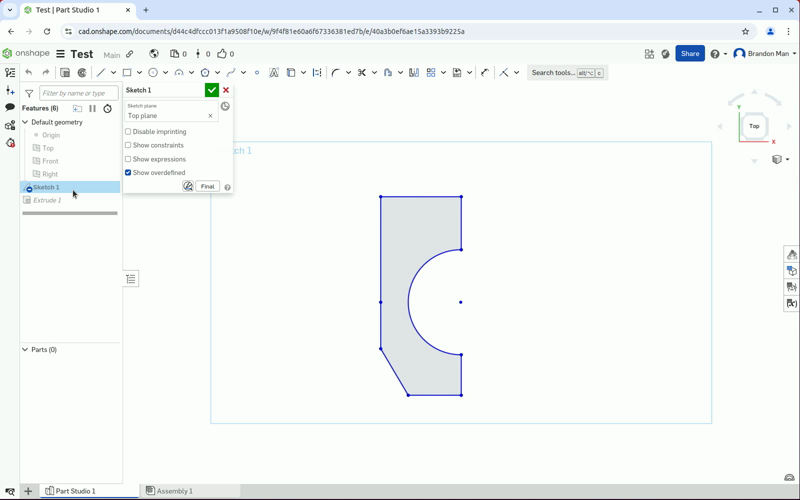
mouse_move(229, 92)
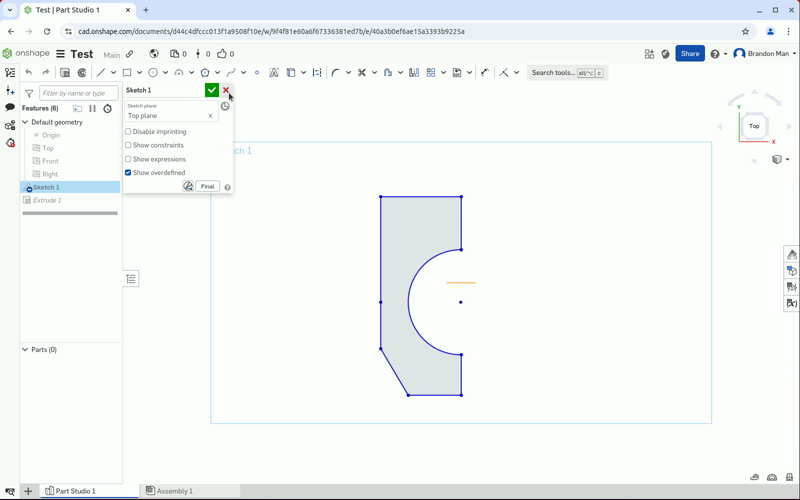
click(229, 92)
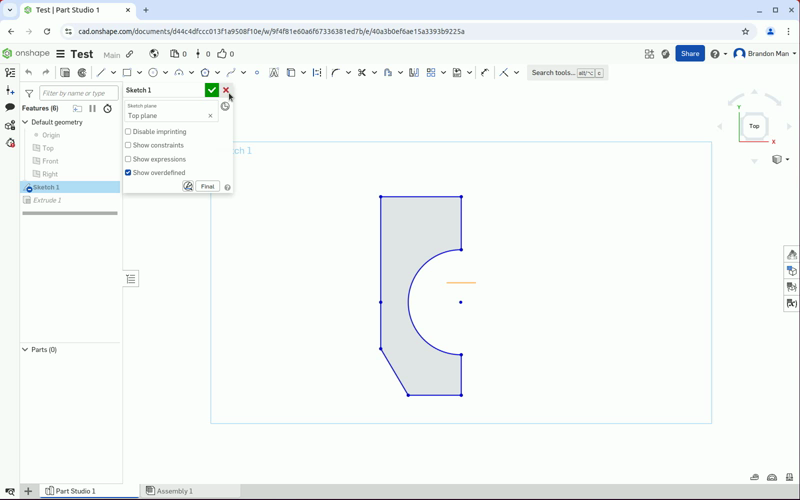
key(shift+s)
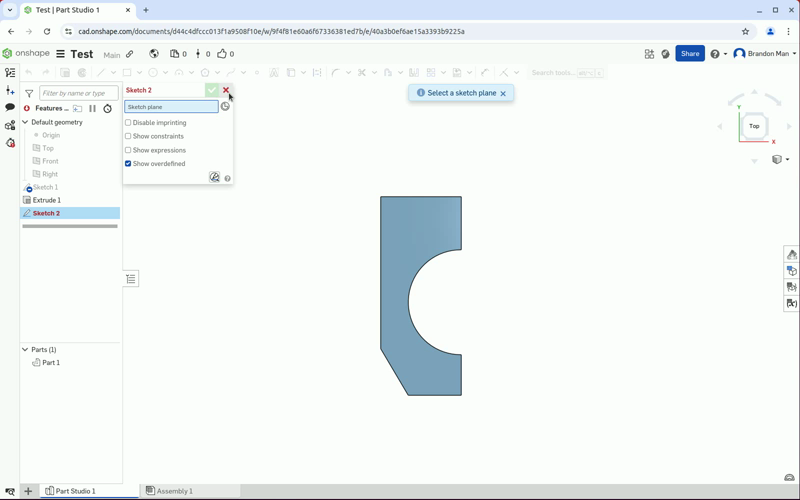
mouse_move(73, 150)
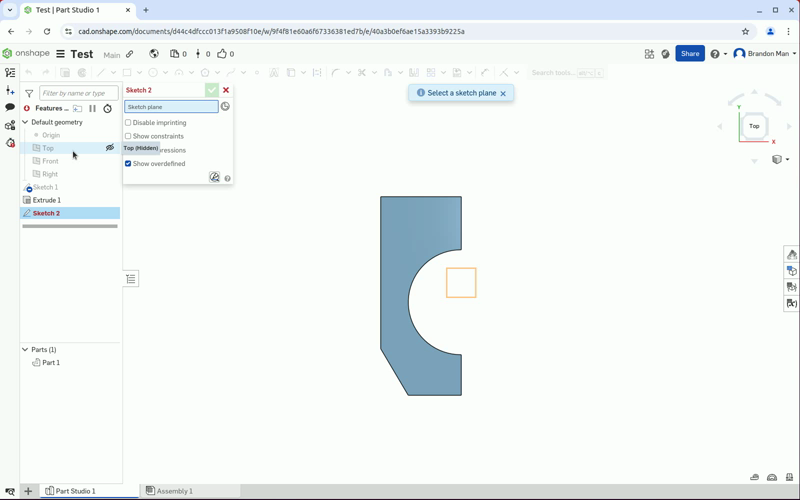
click(73, 150)
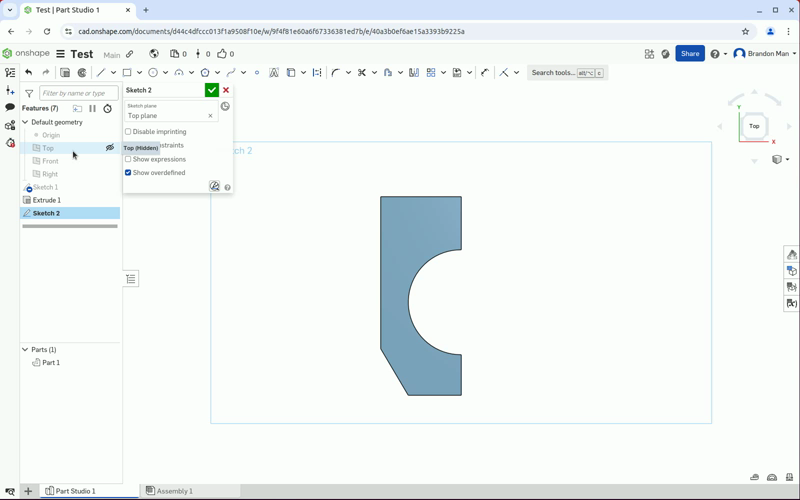
mouse_move(73, 352)
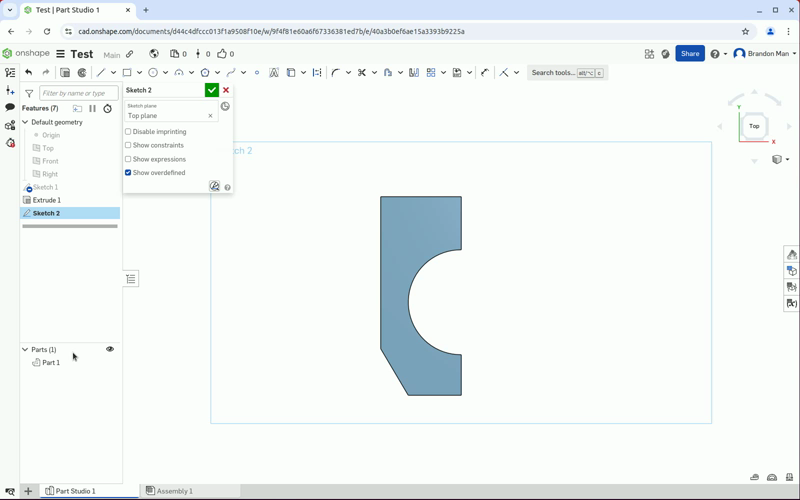
key(y)
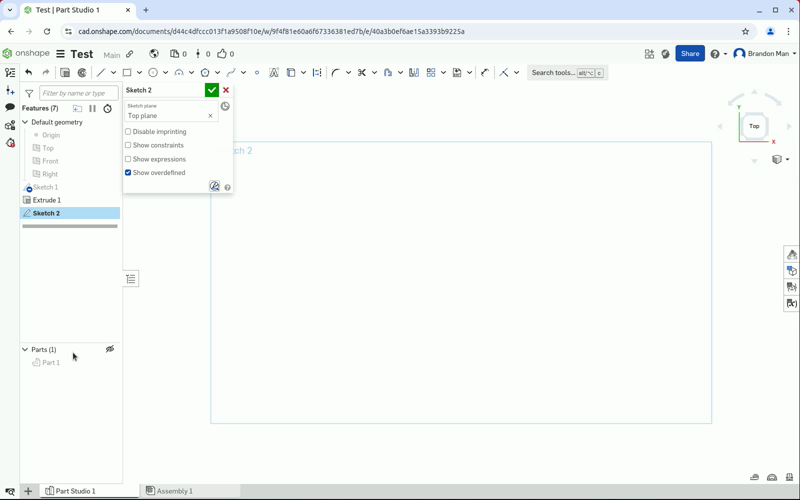
key(l)
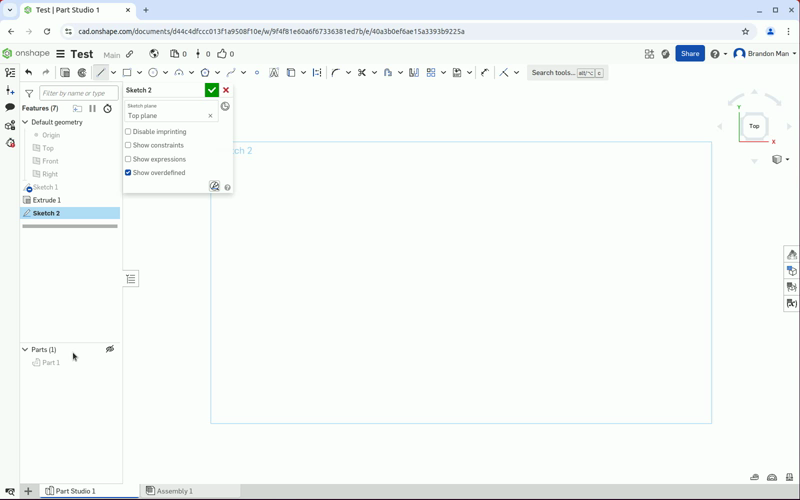
key_down(shift)
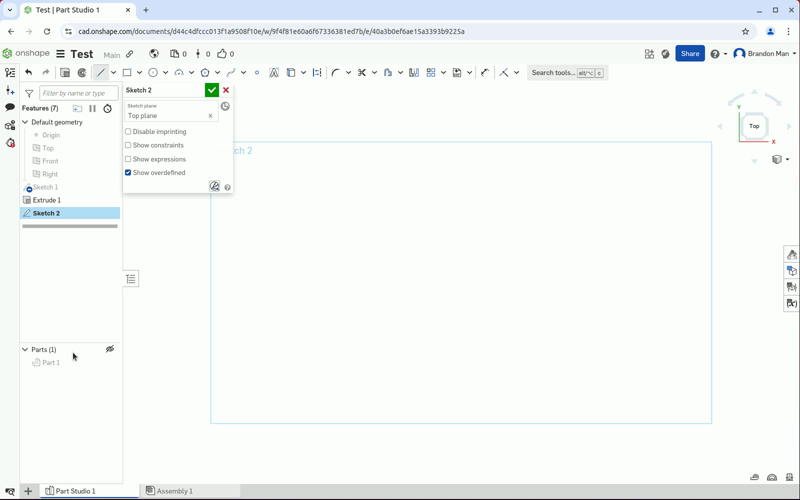
mouse_move(460, 395)
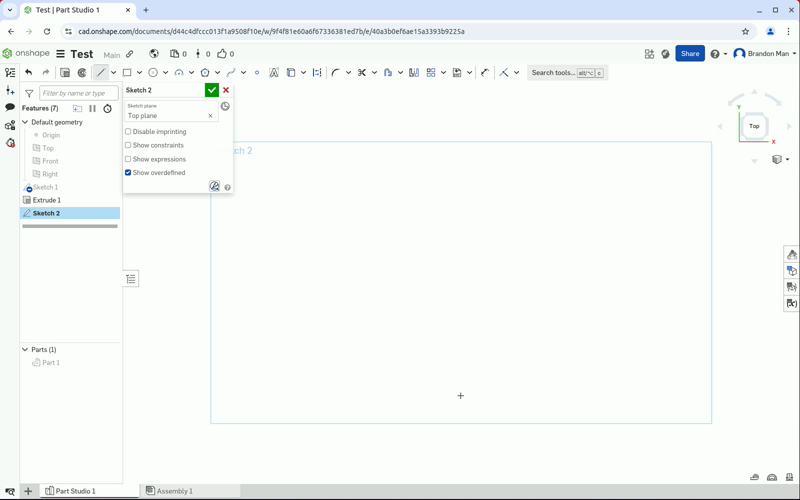
click(460, 395)
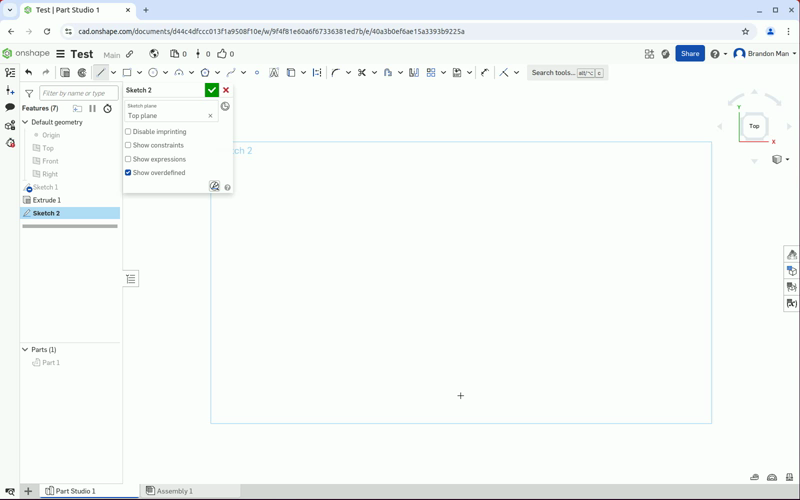
key_up(shift)
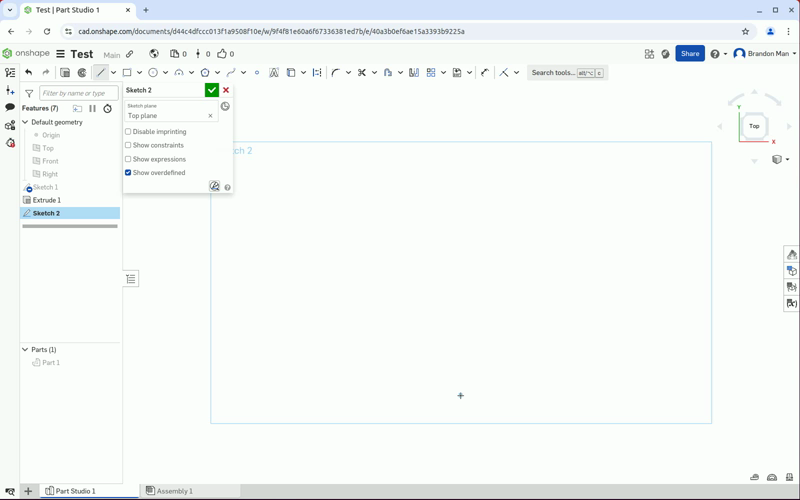
key_down(shift)
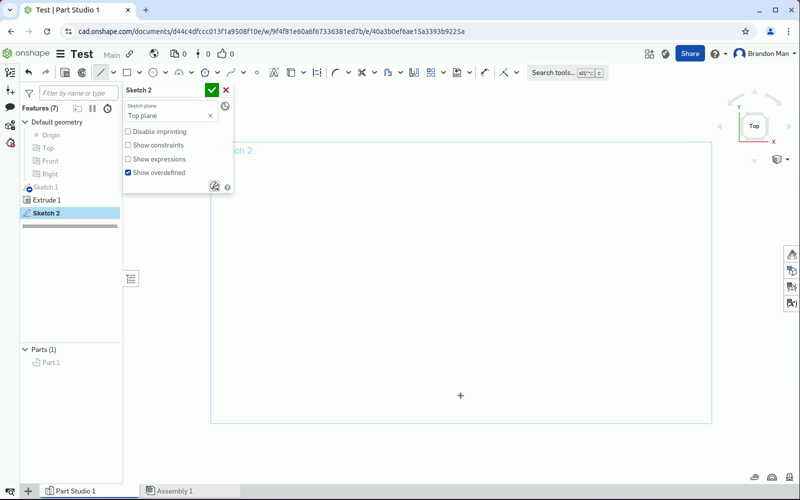
mouse_move(490, 395)
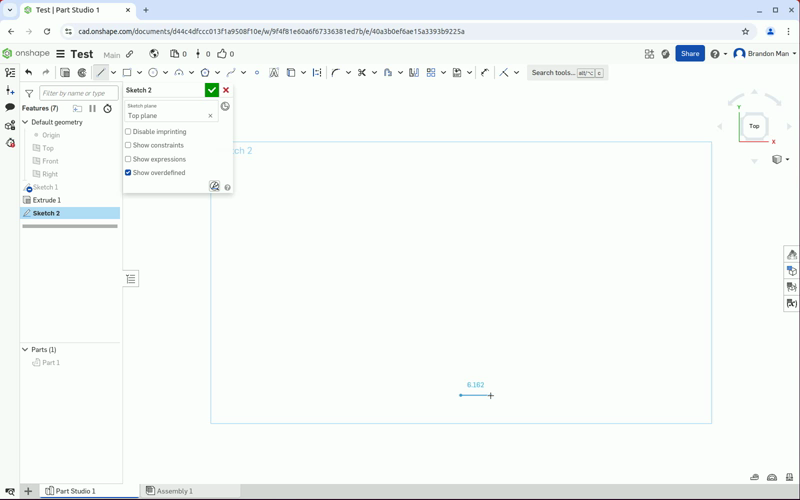
mouse_move(512, 395)
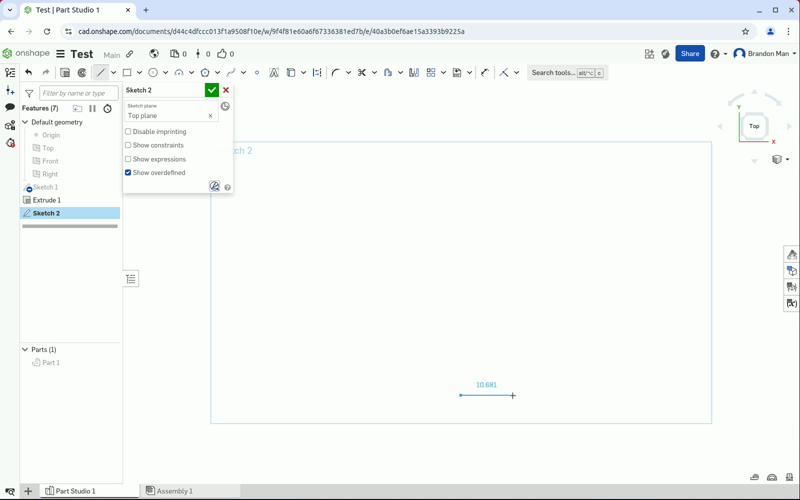
click(512, 395)
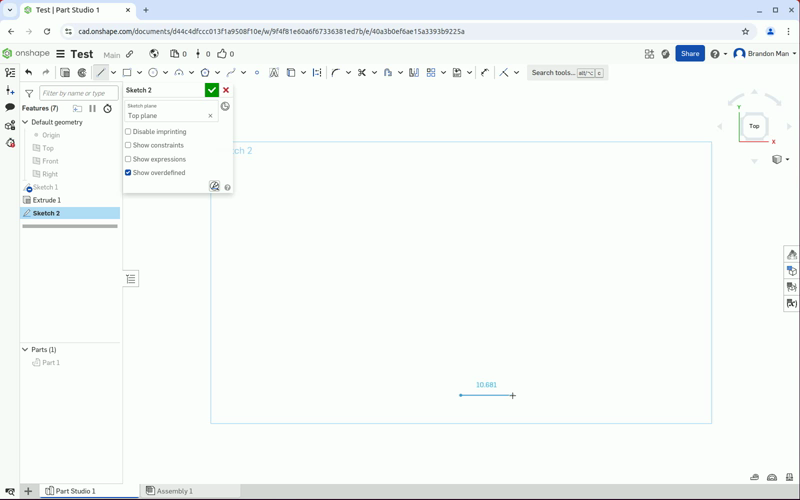
key_up(shift)
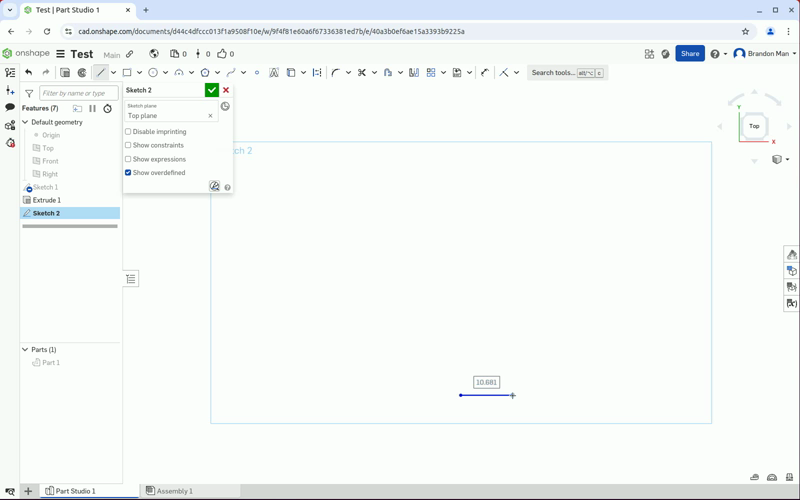
key_down(shift)
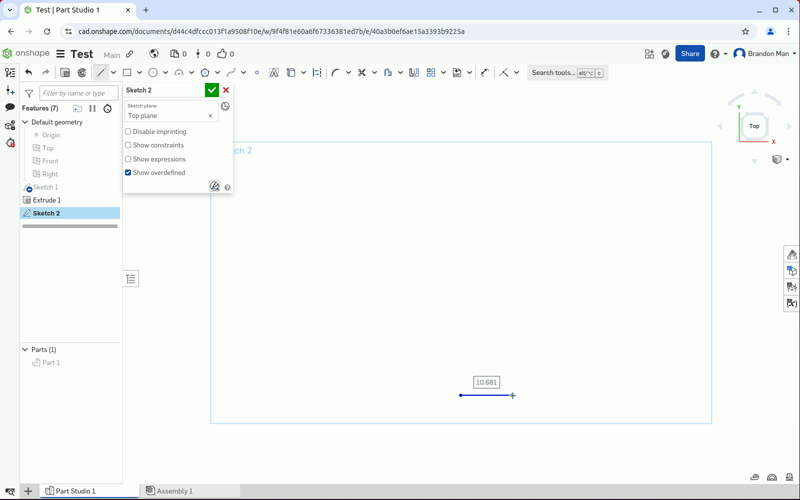
mouse_move(542, 395)
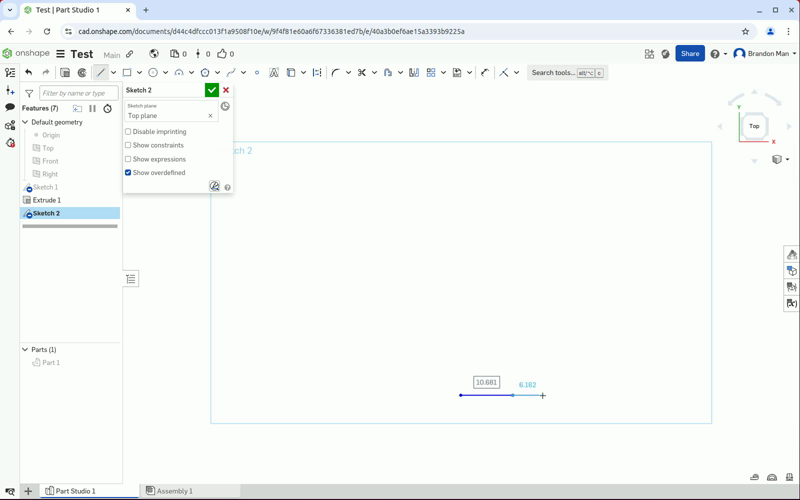
mouse_move(539, 349)
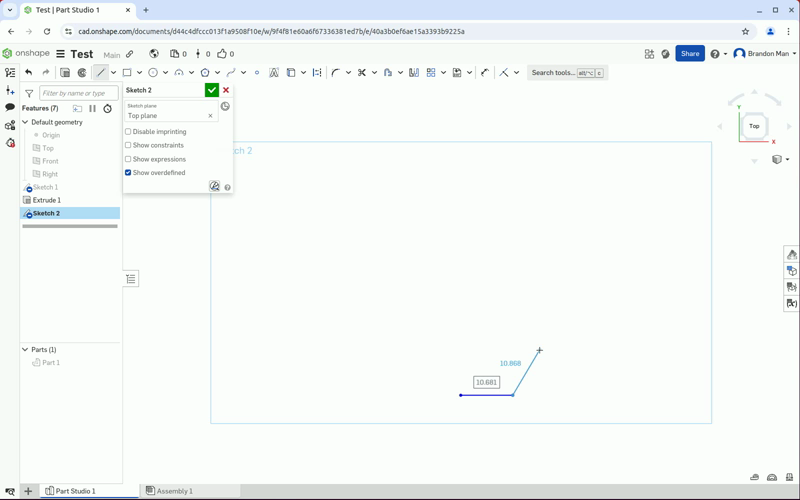
click(539, 349)
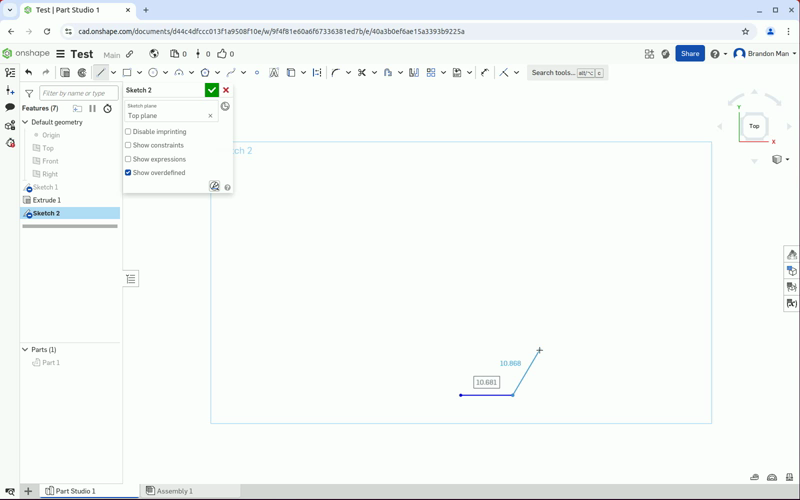
key_up(shift)
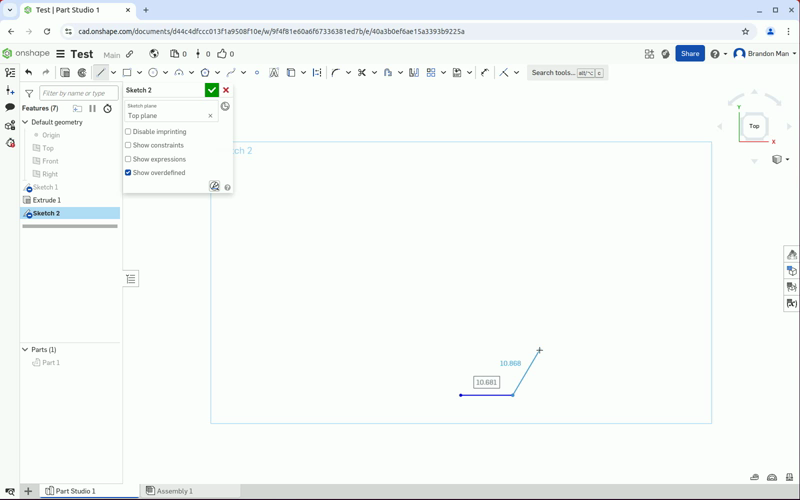
key_down(shift)
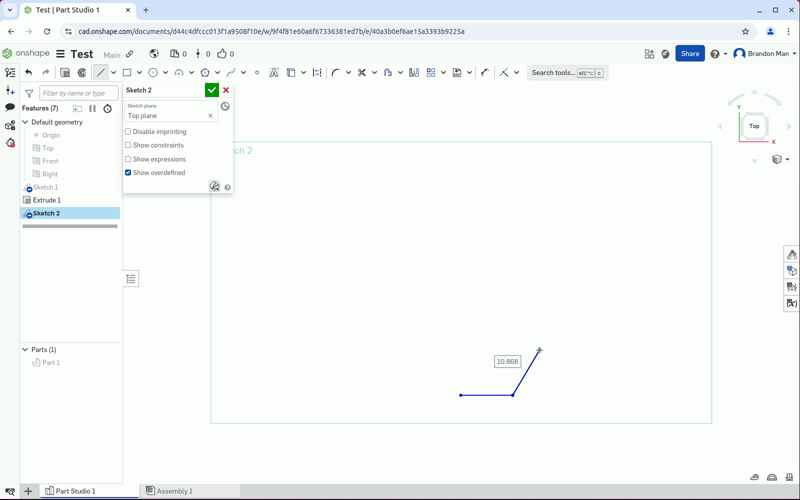
mouse_move(569, 349)
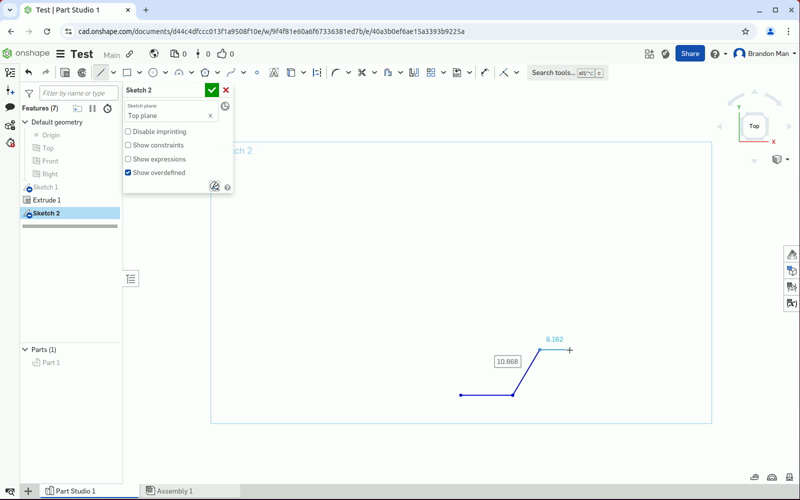
mouse_move(539, 304)
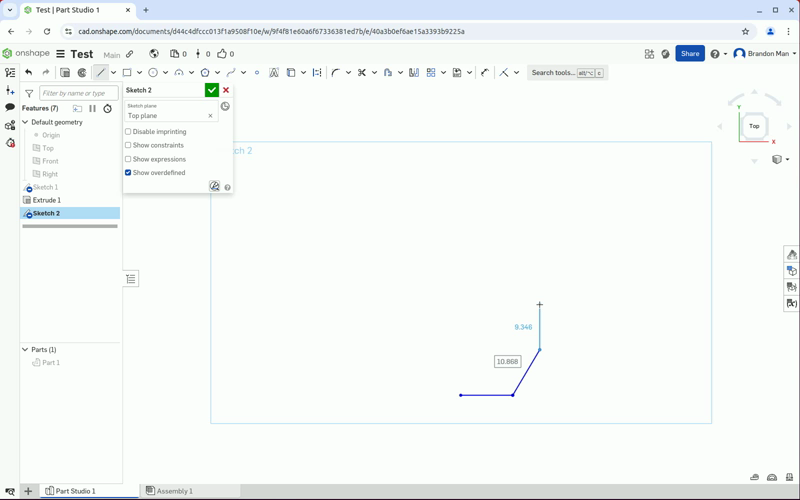
click(539, 304)
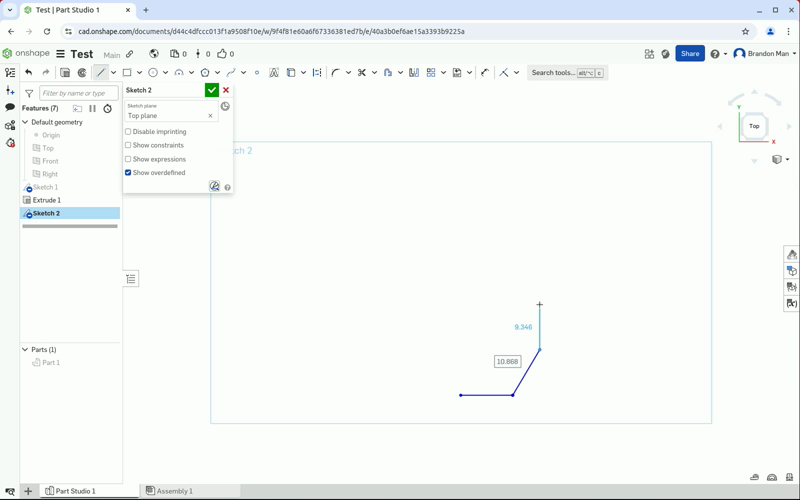
key_up(shift)
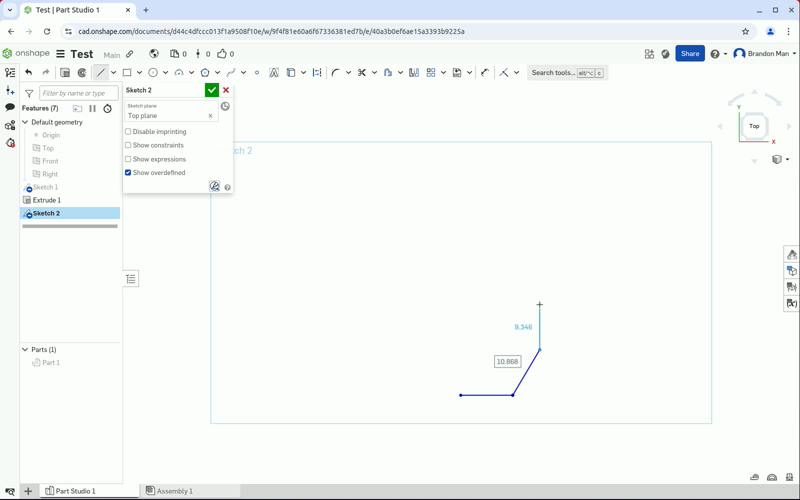
key_down(shift)
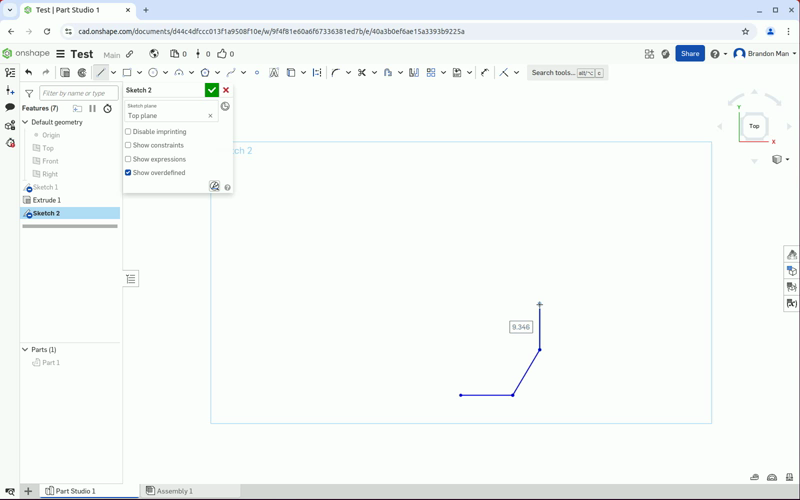
mouse_move(539, 198)
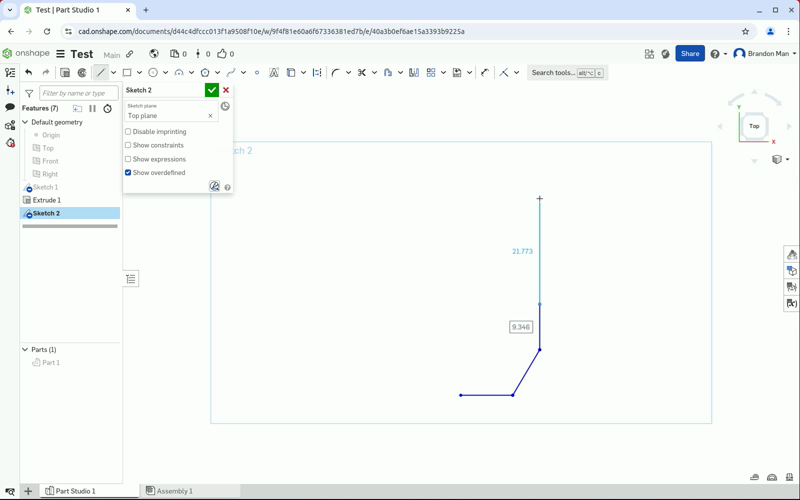
click(539, 198)
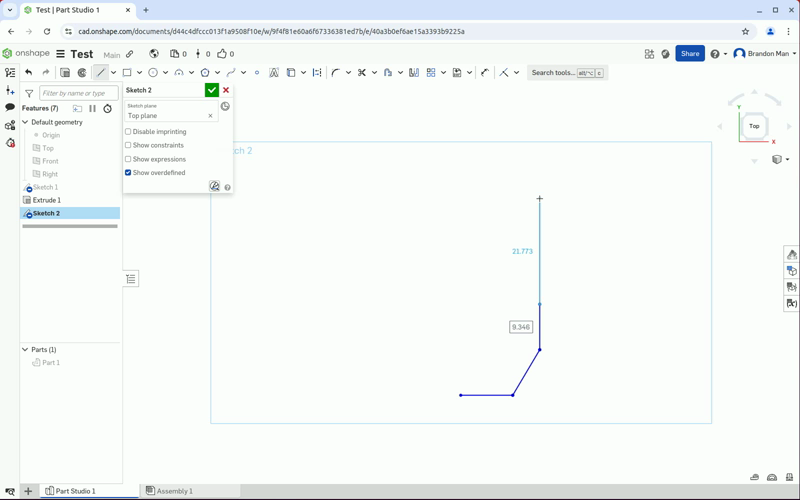
key_up(shift)
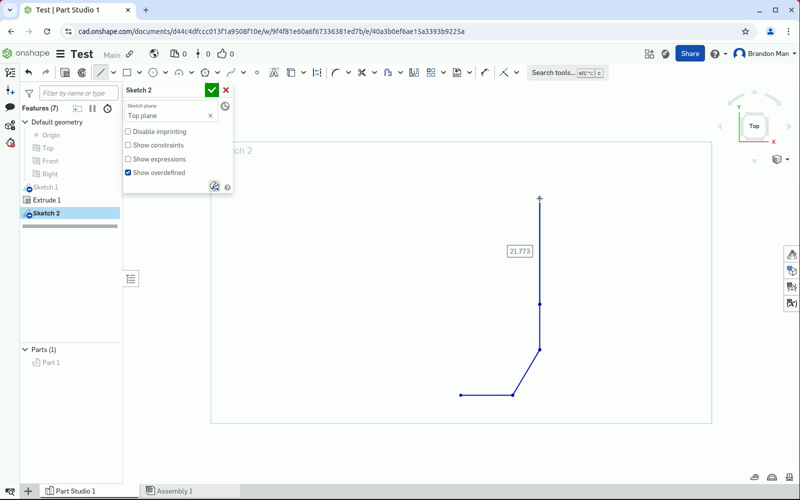
key_down(shift)
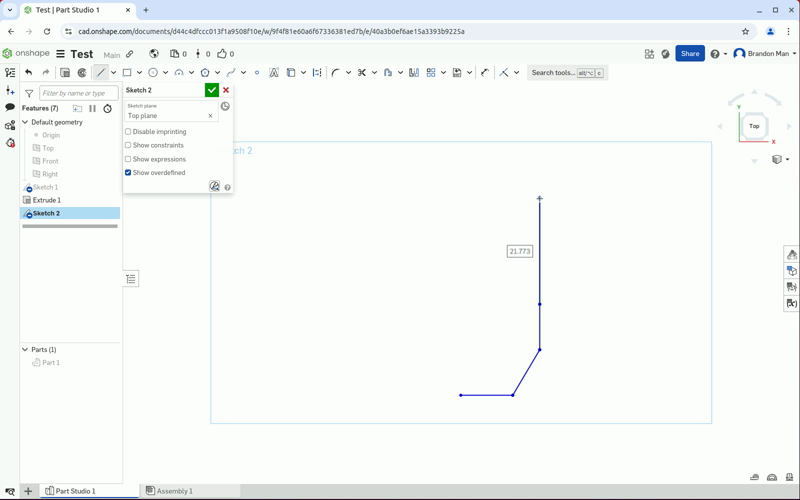
mouse_move(460, 198)
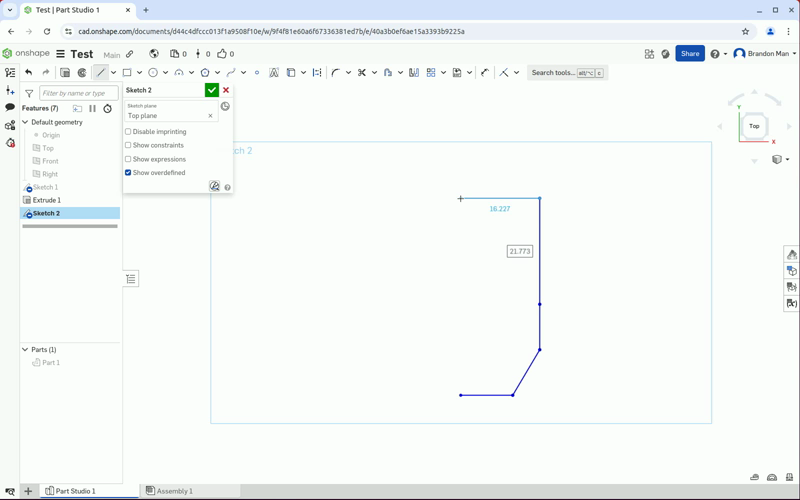
click(460, 198)
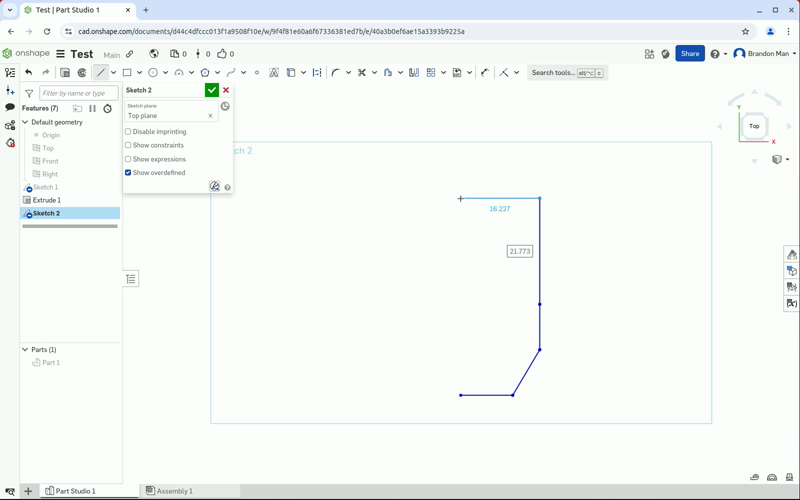
key_up(shift)
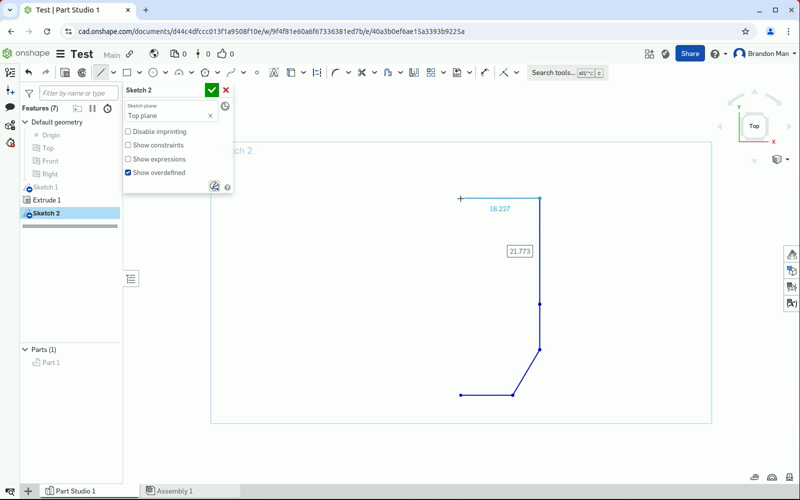
key_down(shift)
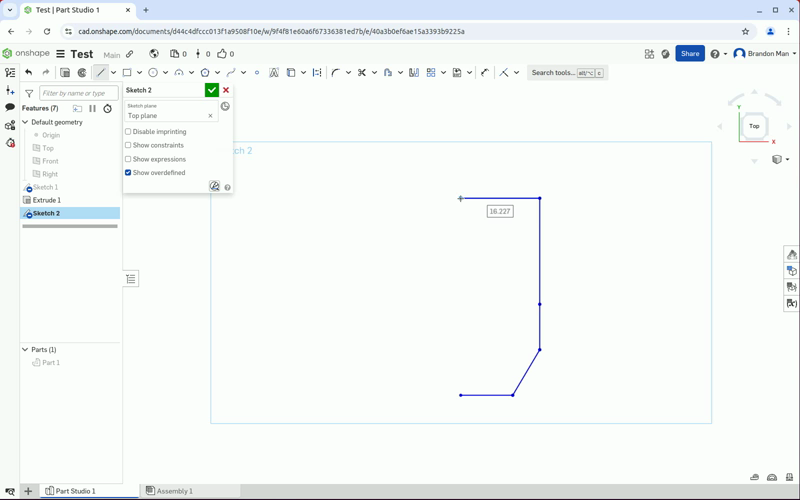
mouse_move(490, 198)
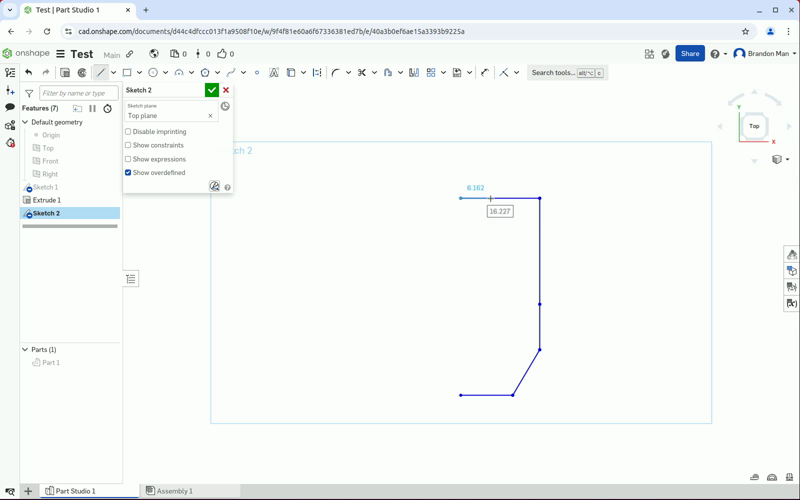
mouse_move(460, 250)
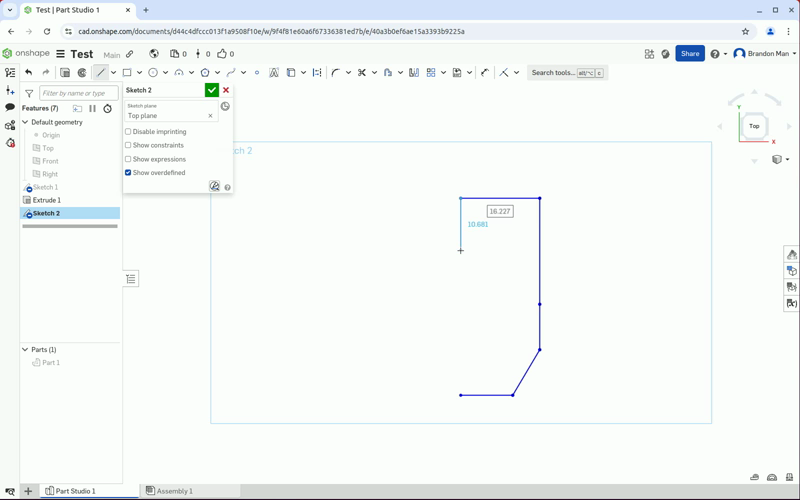
click(460, 250)
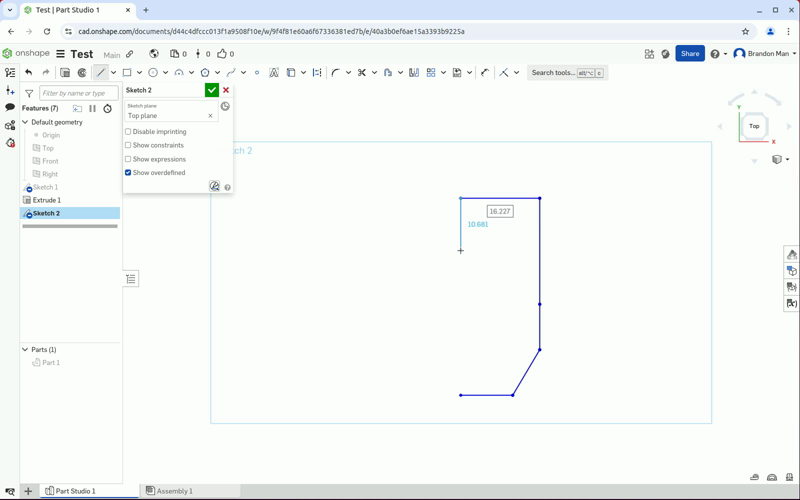
key_up(shift)
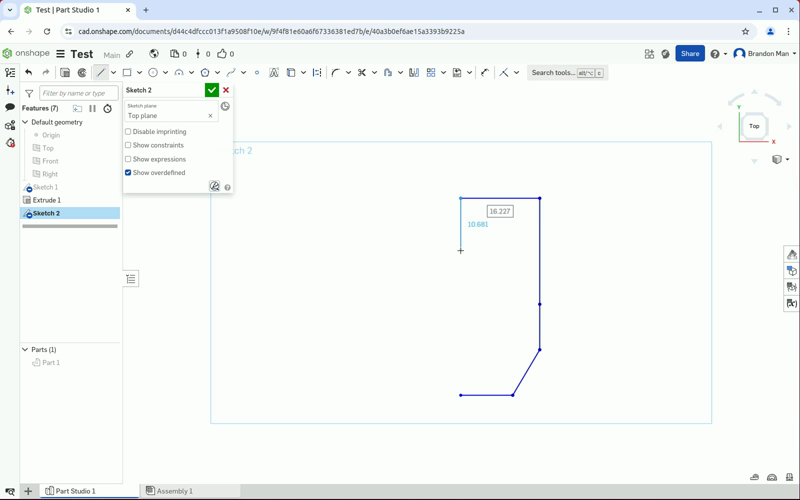
key(esc)
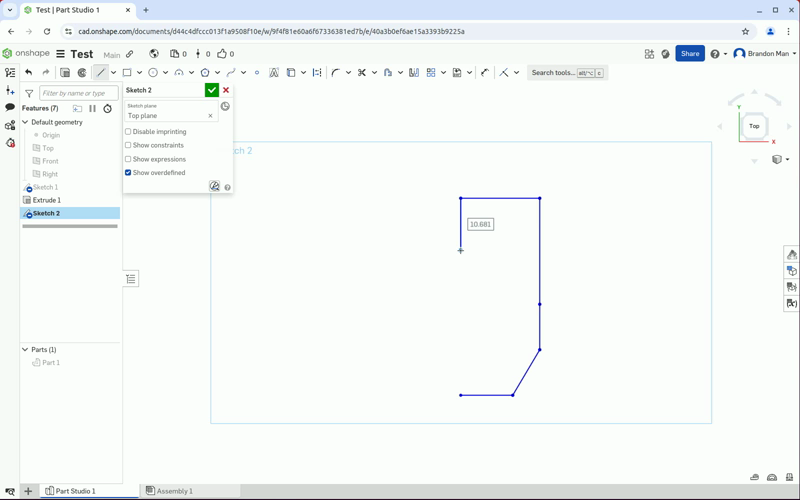
key(a)
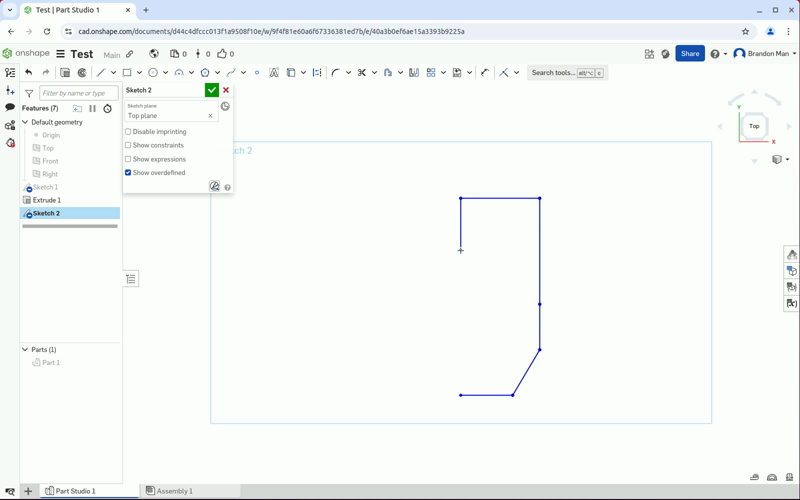
mouse_move(460, 250)
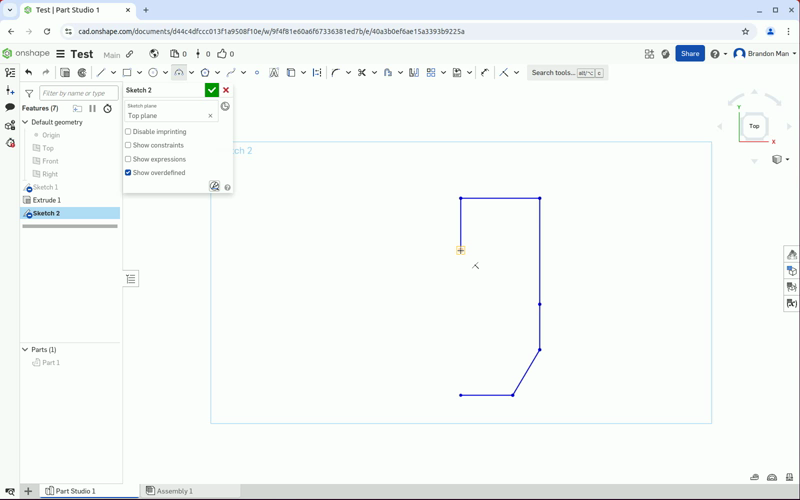
click(460, 250)
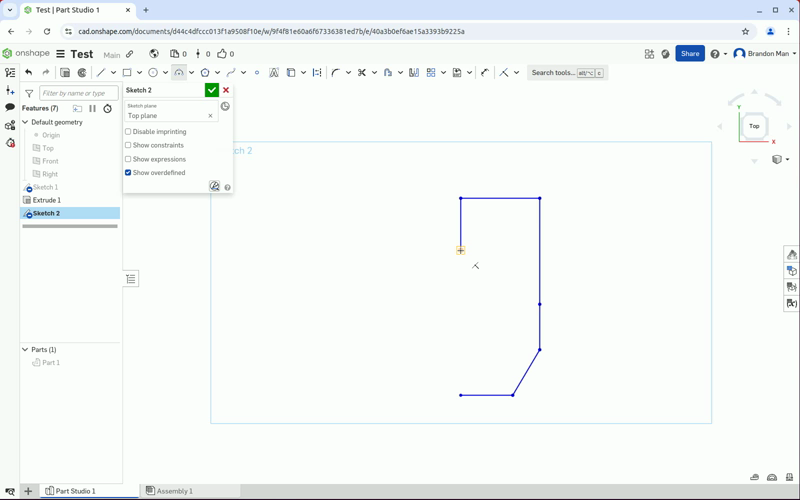
key_down(shift)
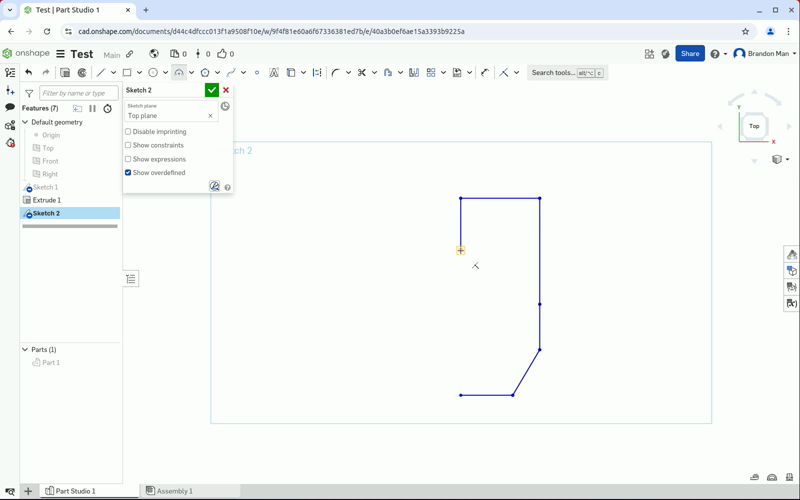
mouse_move(460, 356)
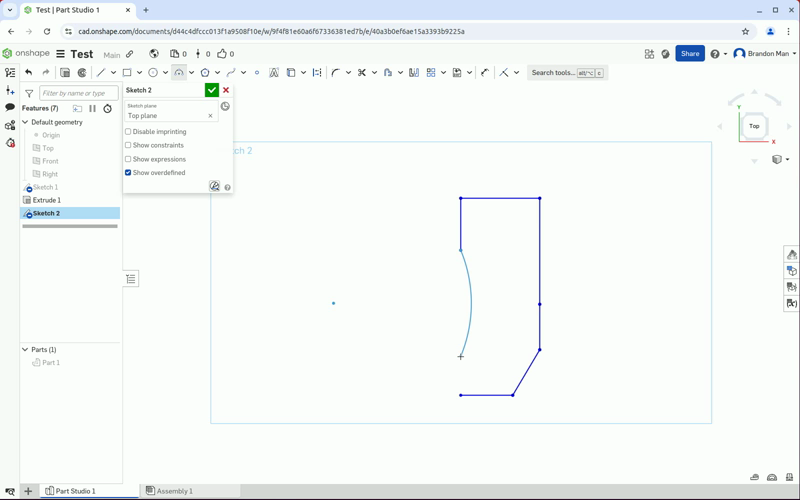
click(460, 356)
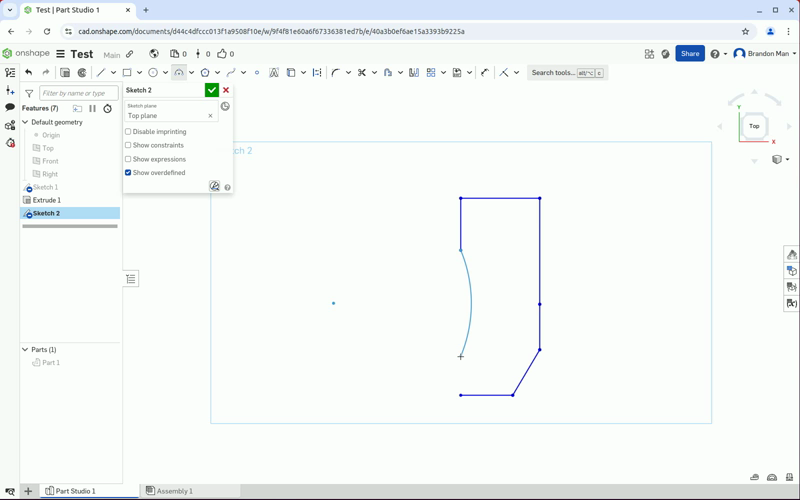
mouse_move(513, 303)
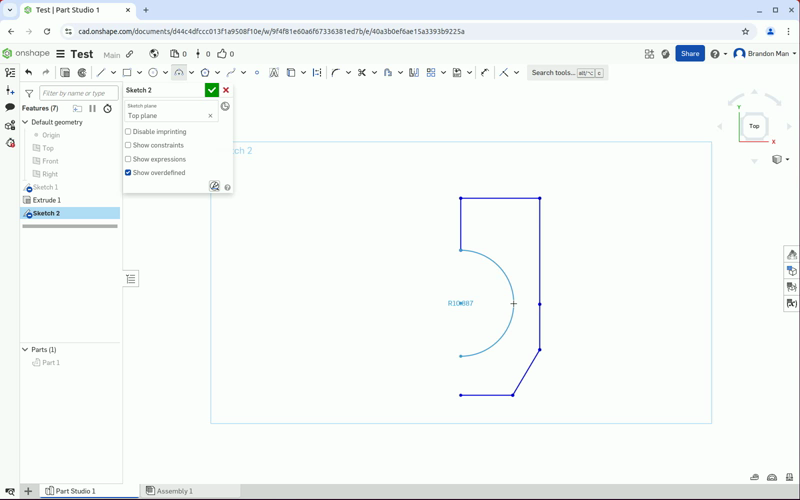
click(513, 303)
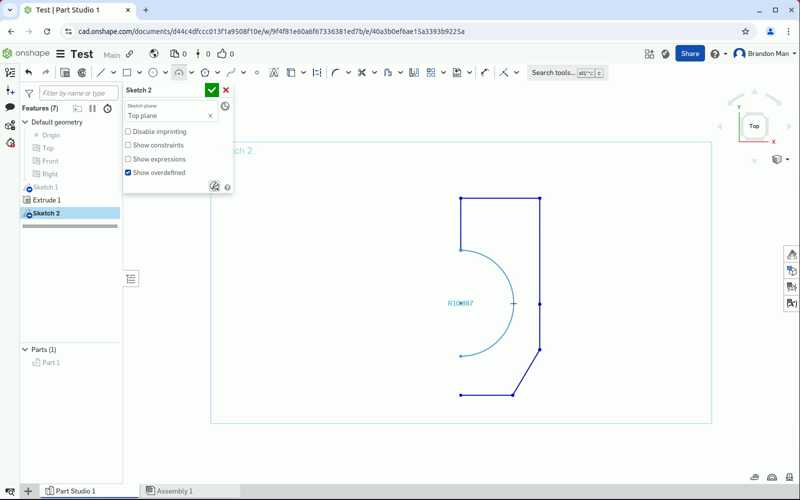
key_up(shift)
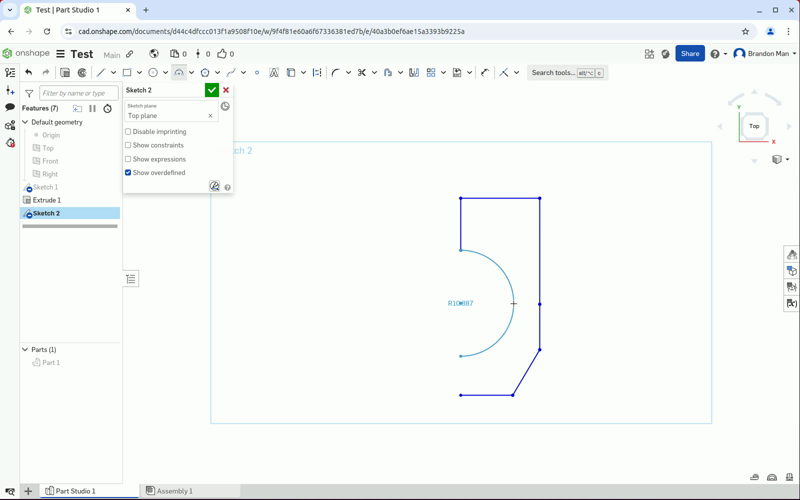
key(esc)
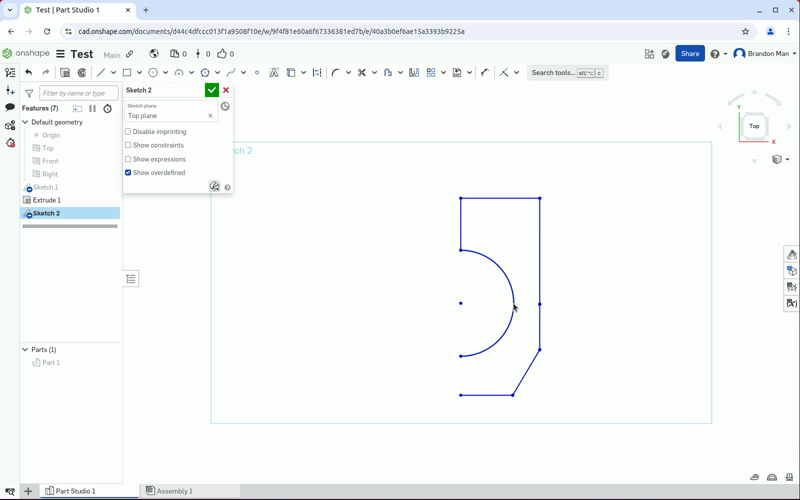
key(l)
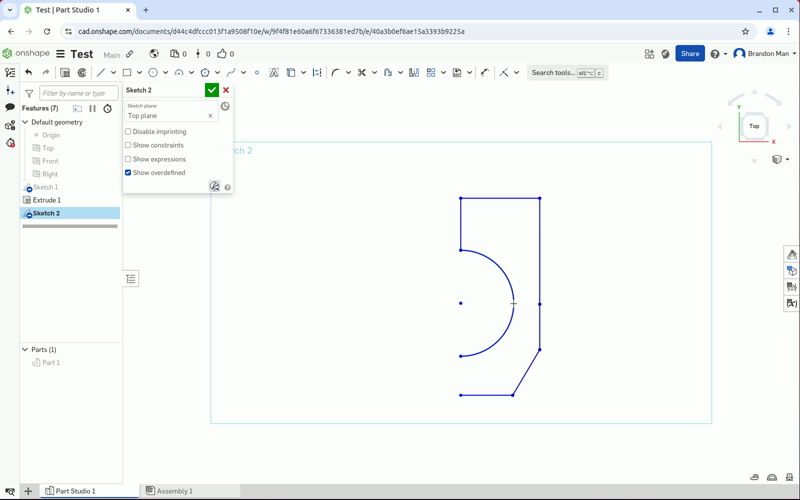
mouse_move(460, 356)
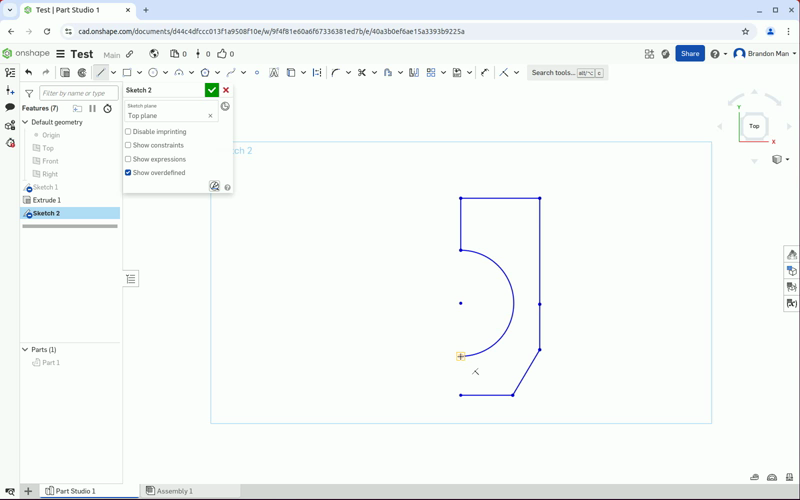
click(460, 356)
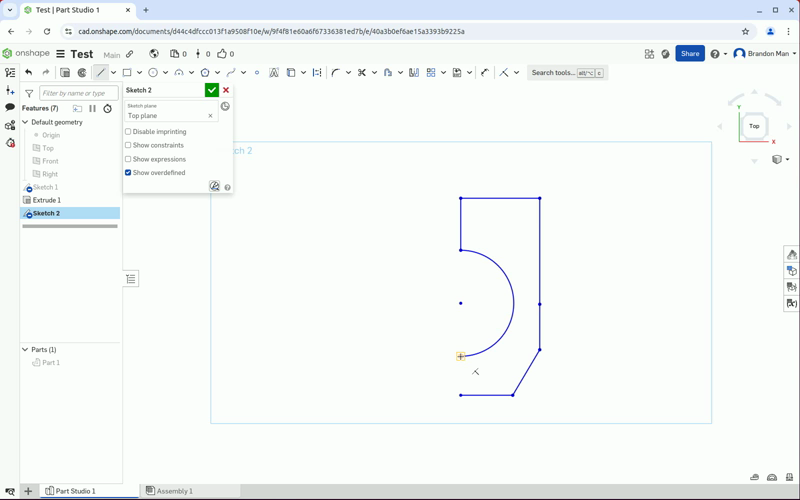
mouse_move(490, 356)
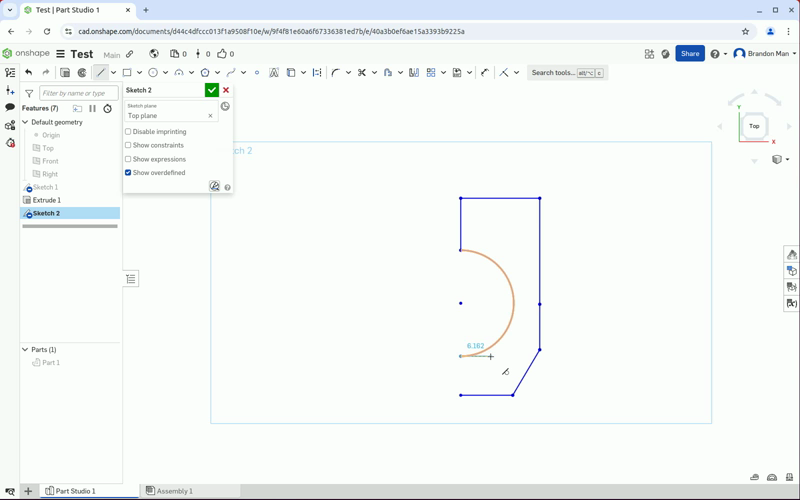
key_down(shift)
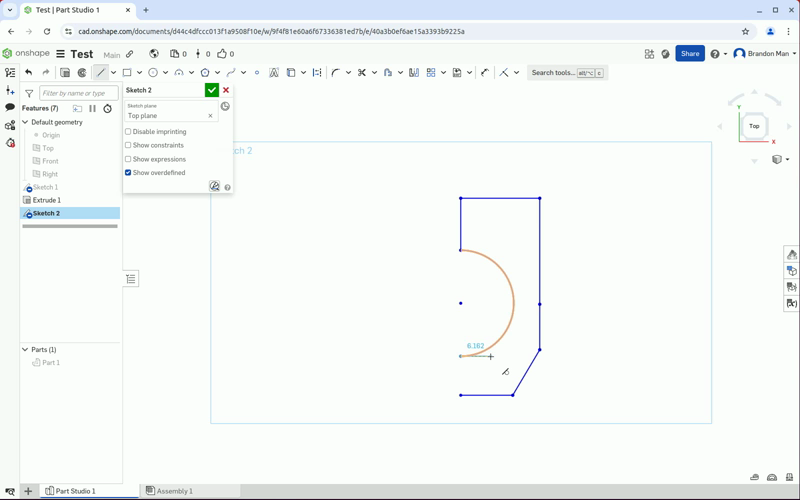
mouse_move(460, 395)
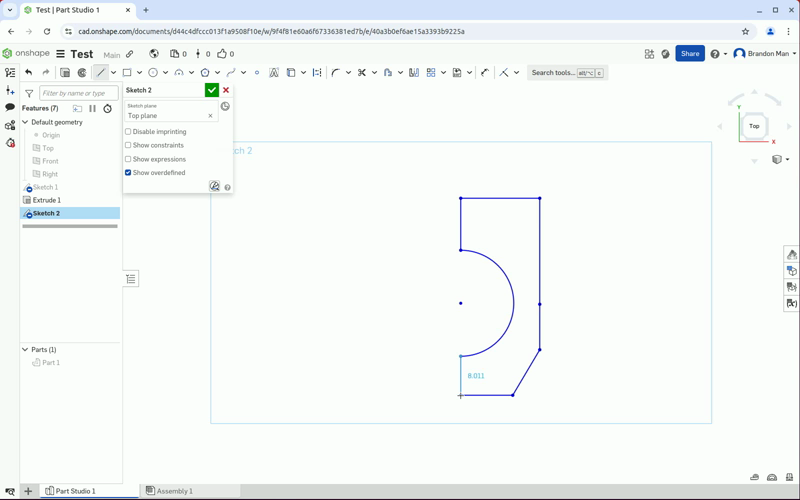
key_up(shift)
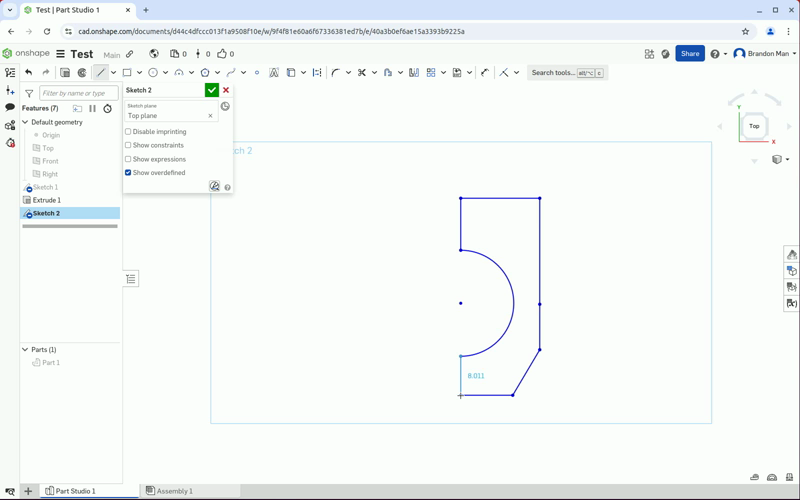
click(460, 395)
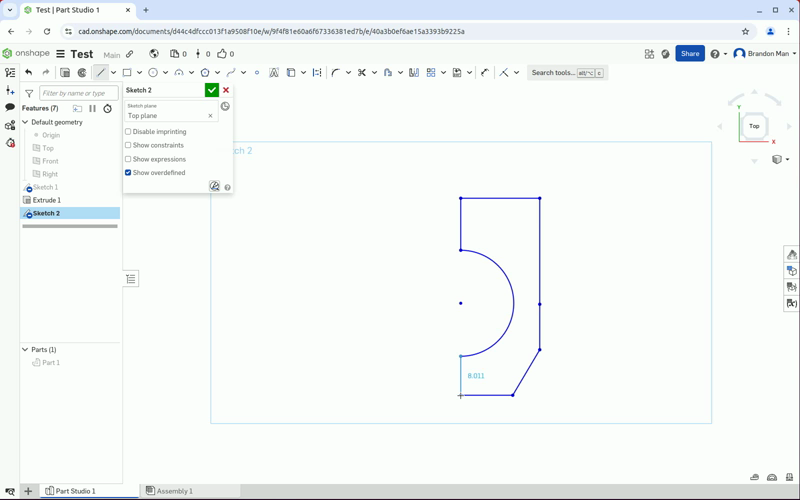
key(esc)
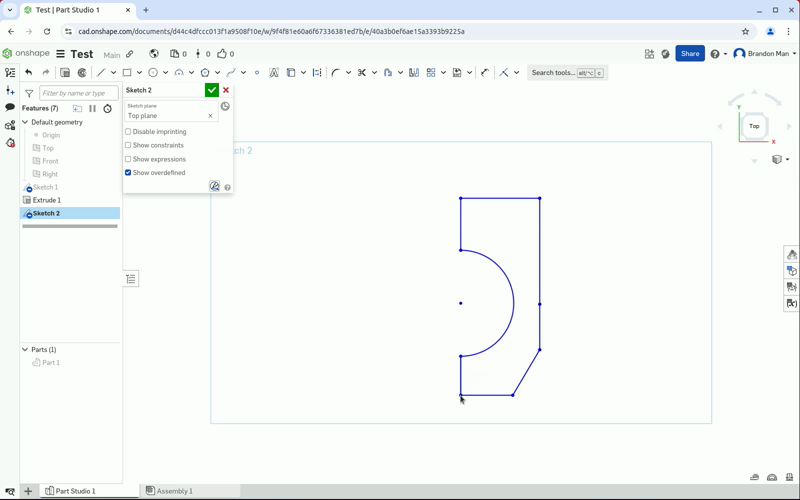
mouse_move(504, 258)
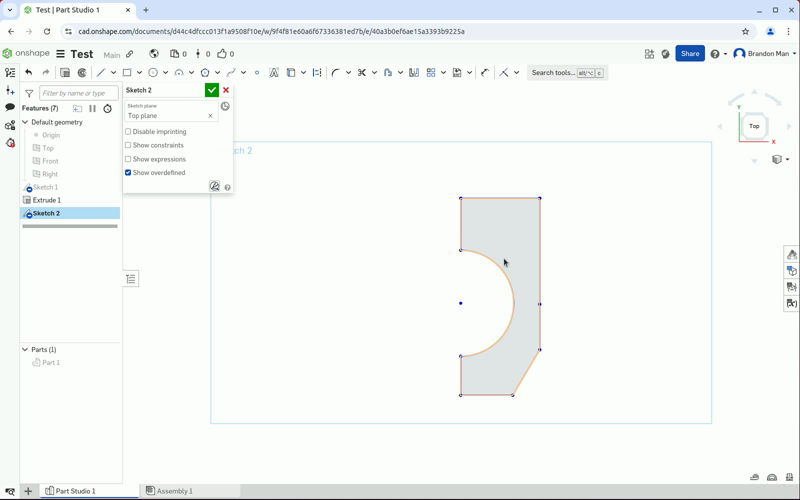
scroll(6)
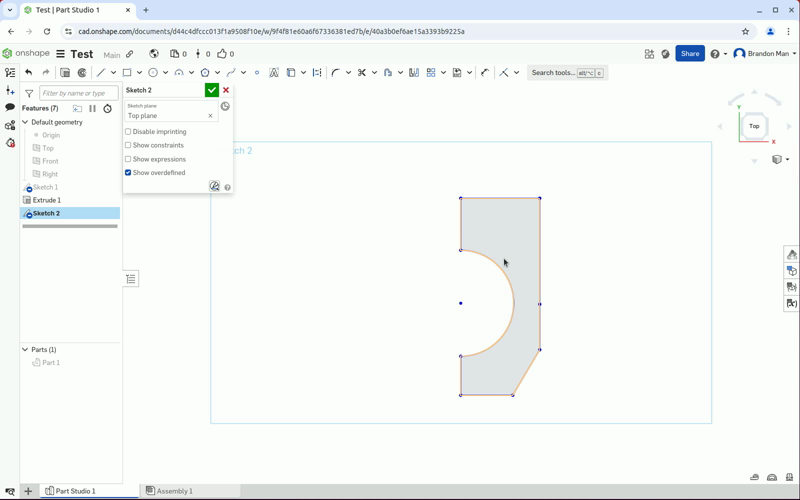
scroll(6)
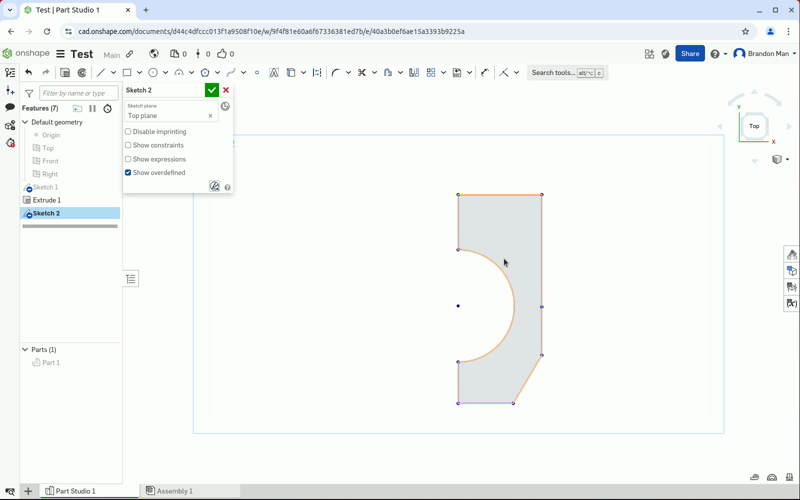
scroll(6)
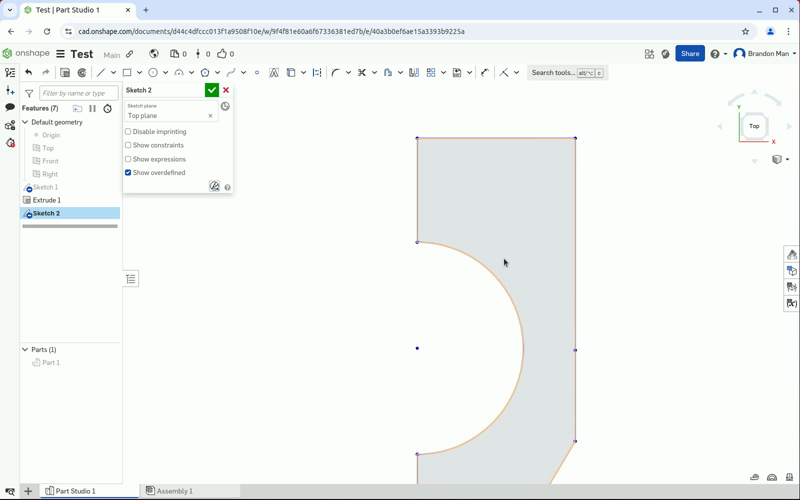
scroll(6)
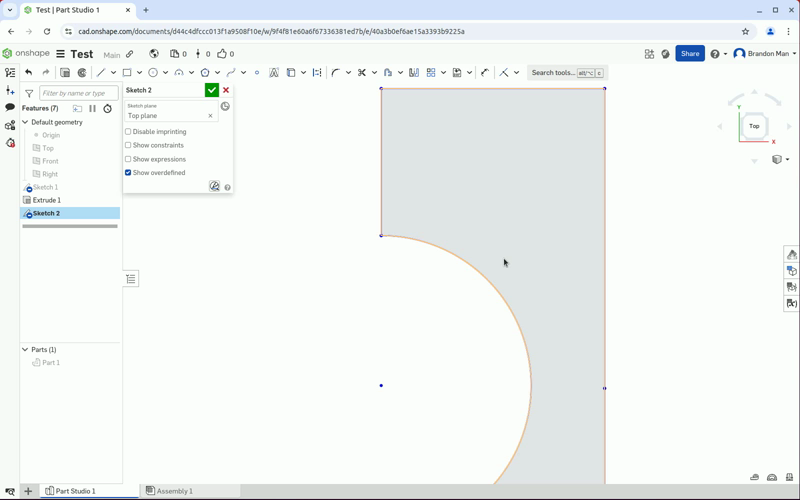
scroll(6)
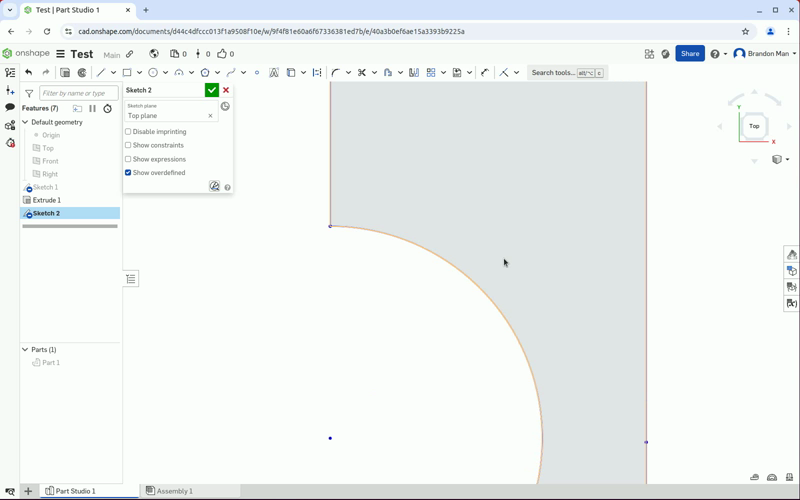
scroll(6)
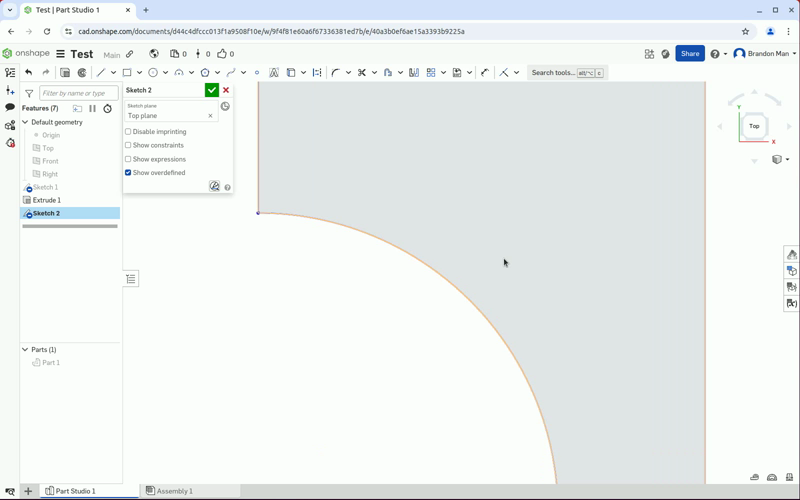
scroll(6)
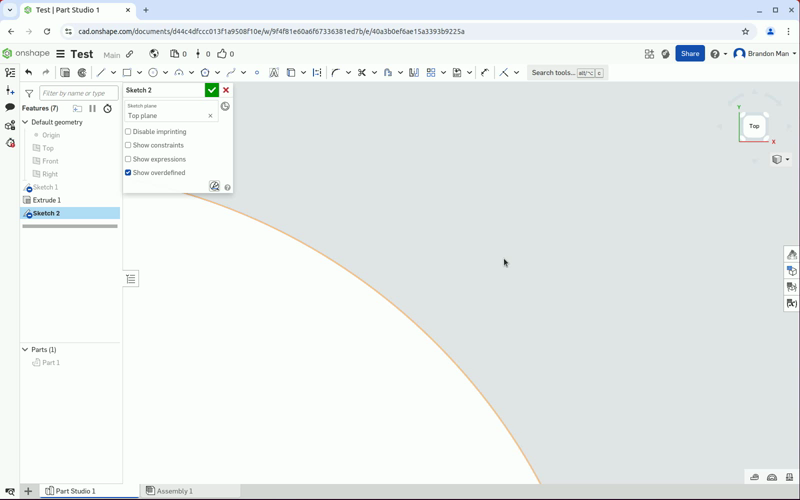
click(504, 258)
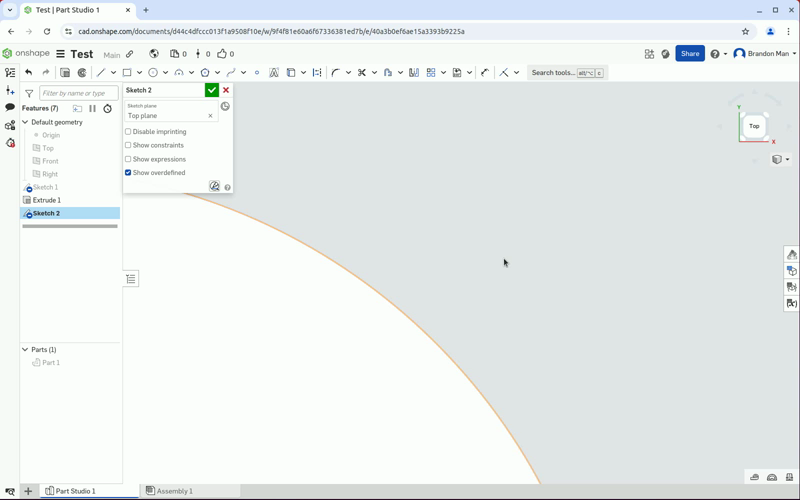
scroll(-6)
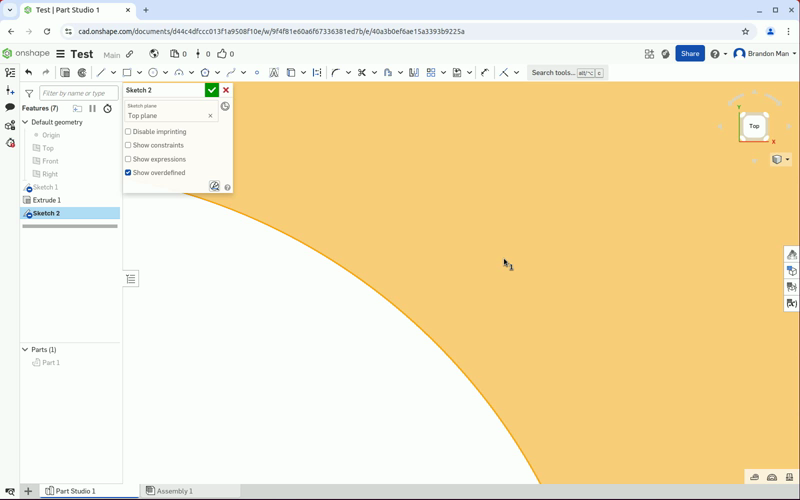
scroll(-6)
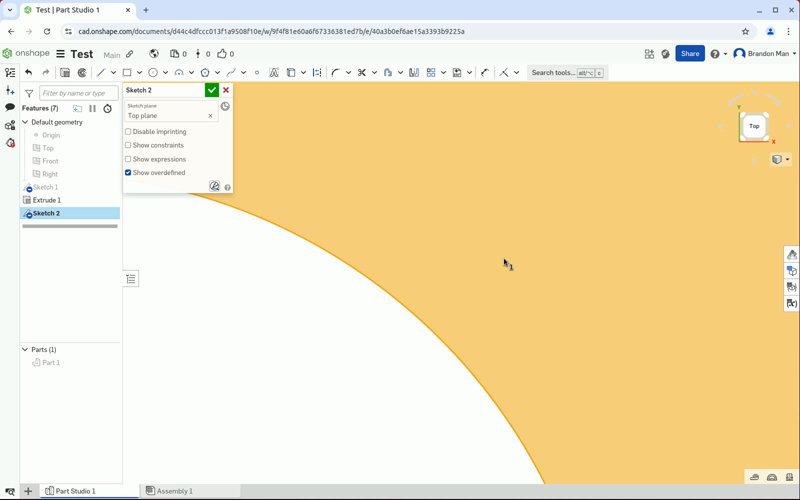
scroll(-6)
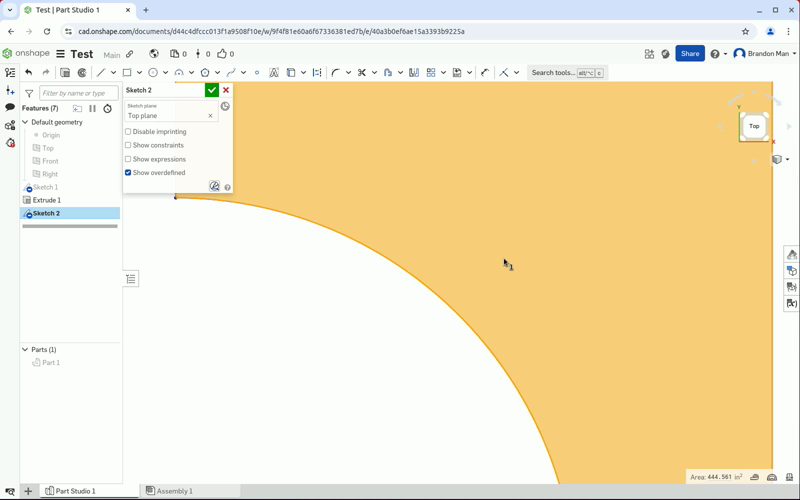
scroll(-6)
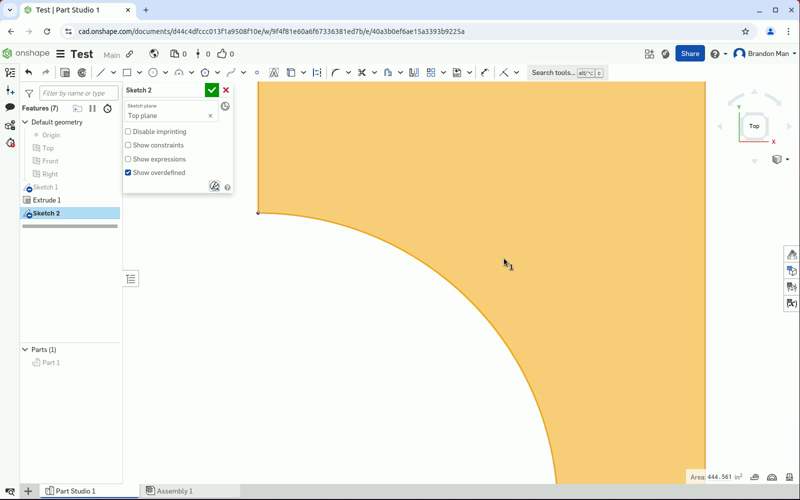
scroll(-6)
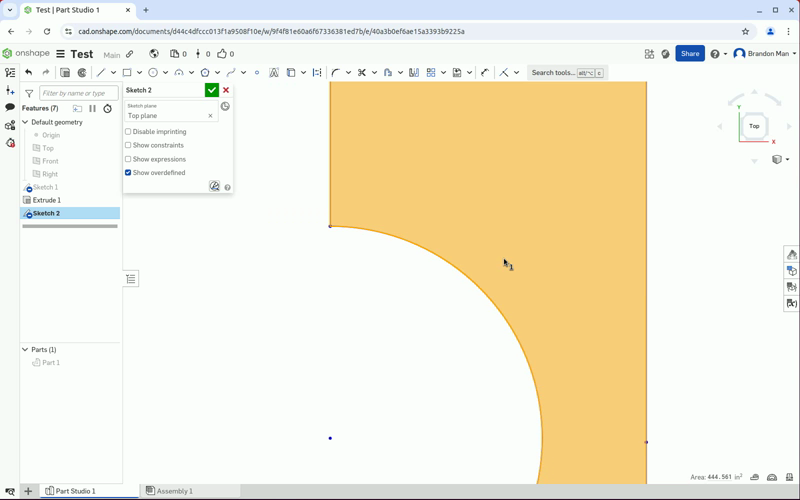
scroll(-6)
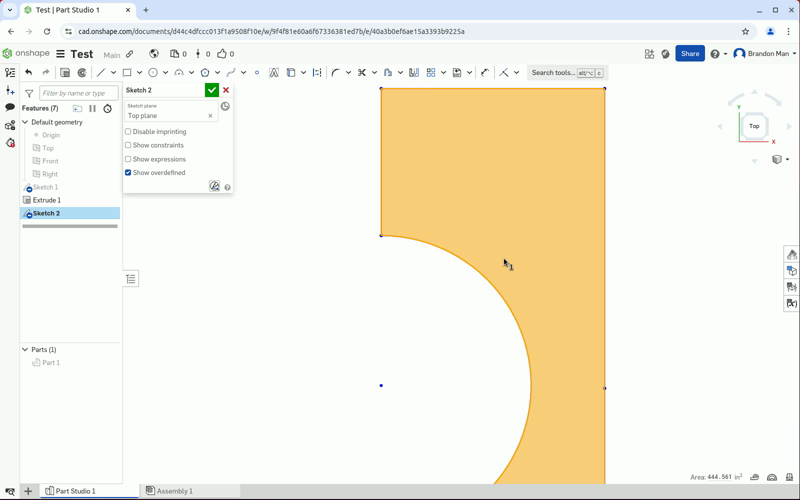
scroll(-6)
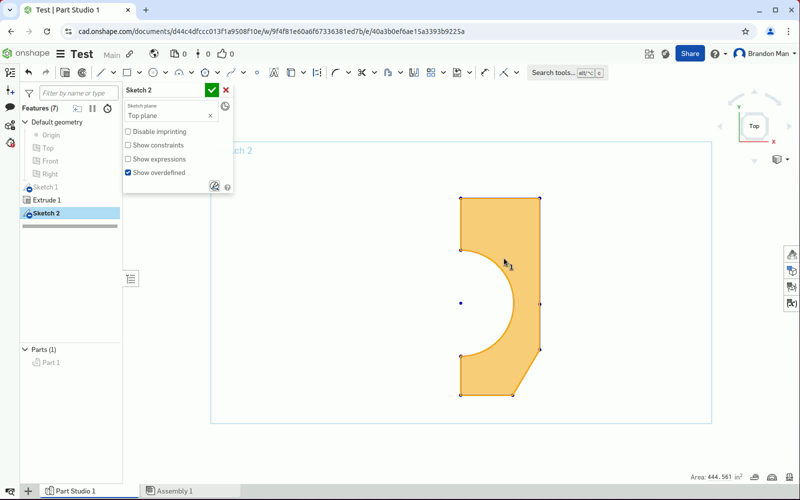
mouse_move(73, 352)
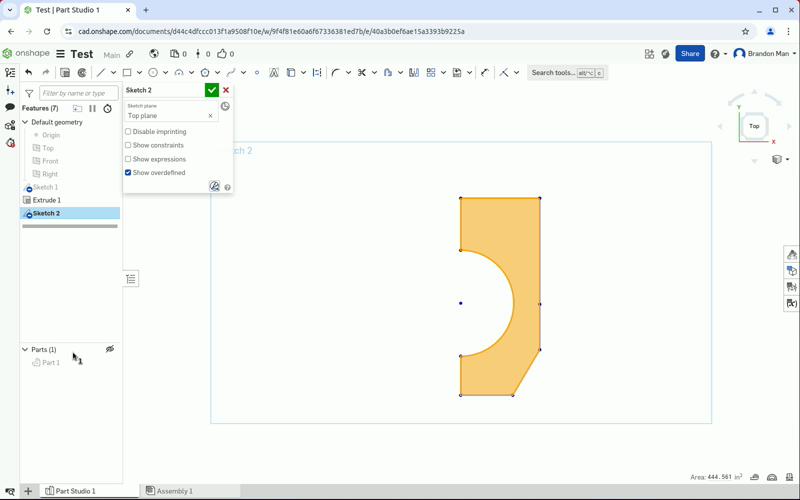
key(shift+y)
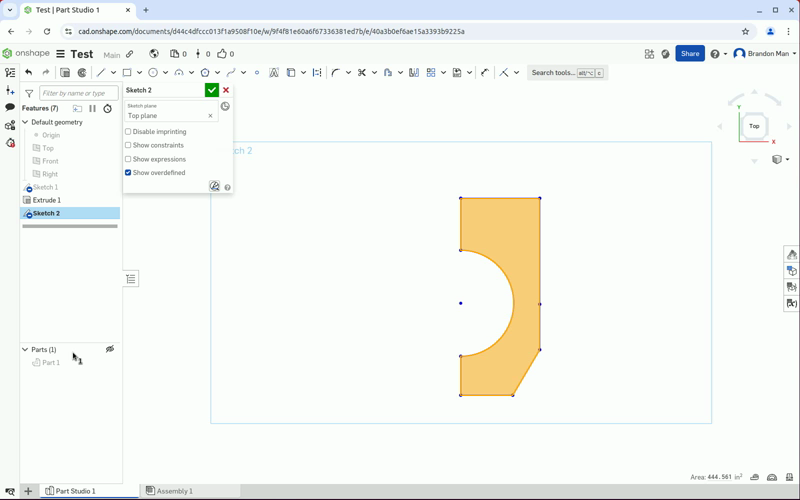
key(shift+e)
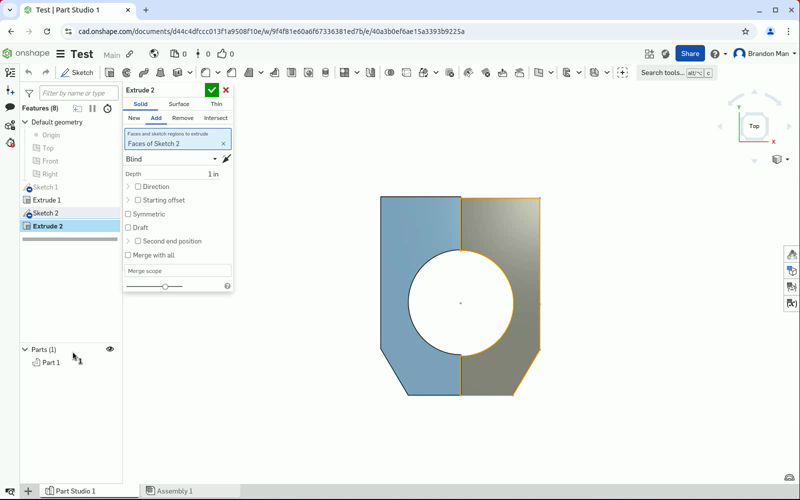
mouse_move(143, 106)
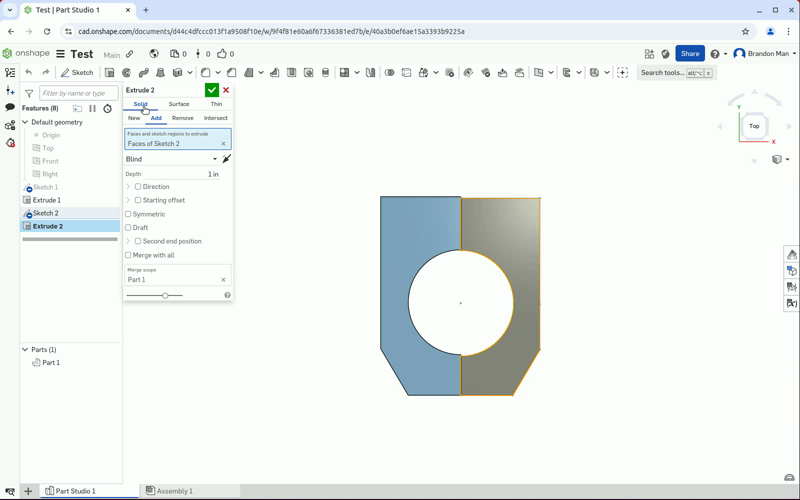
click(143, 106)
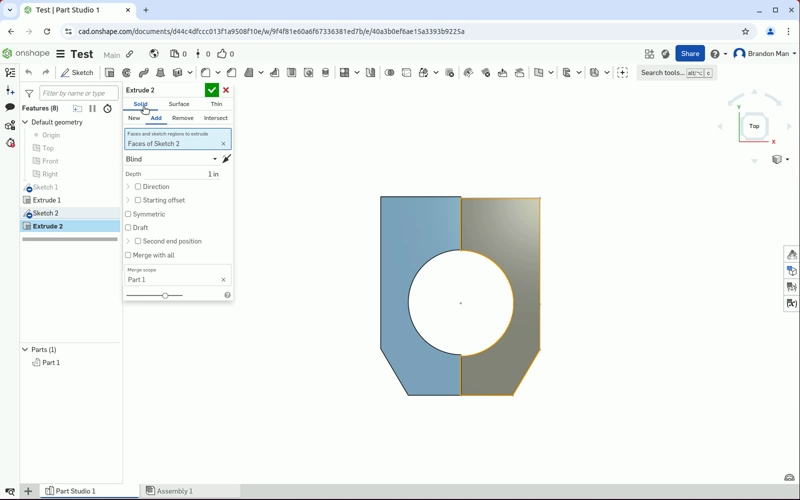
mouse_move(137, 120)
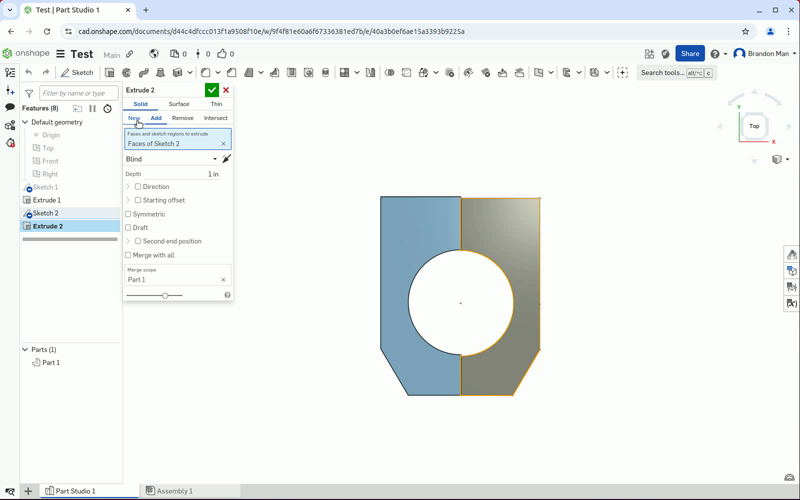
click(137, 120)
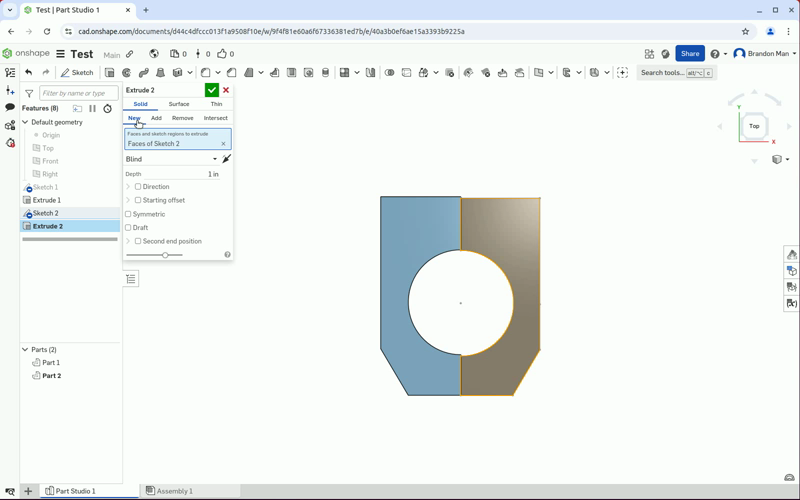
key(tab, 4)
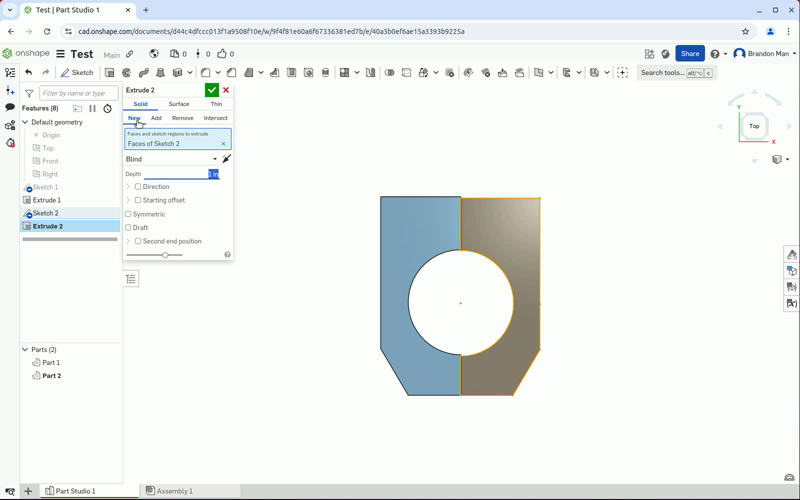
text(2.648)
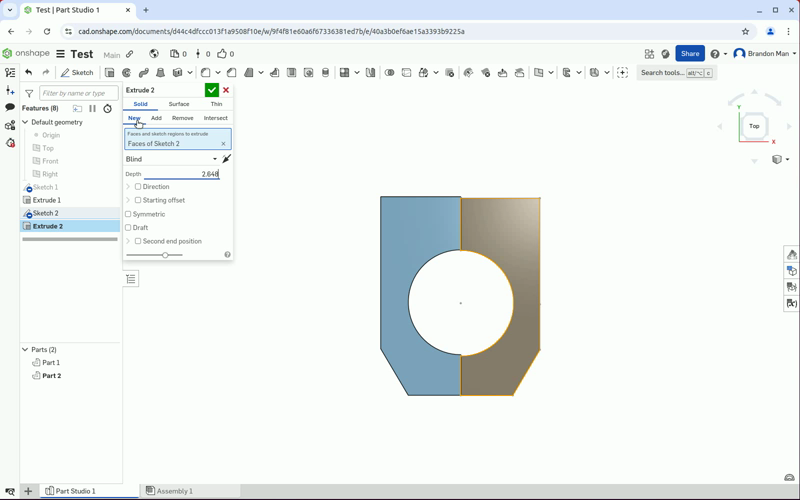
key(enter)
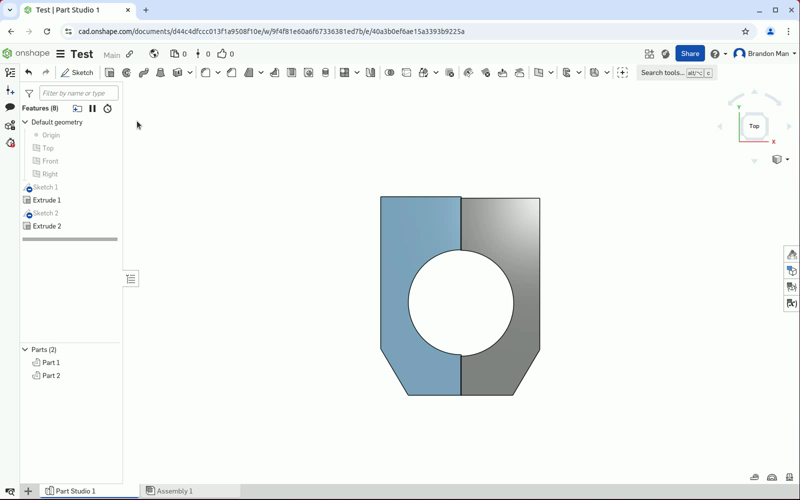
key(shift+h)
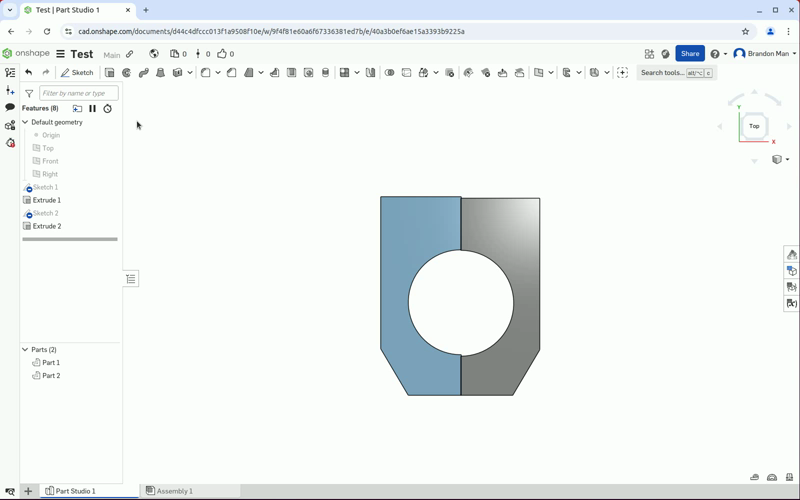
key(shift+h)
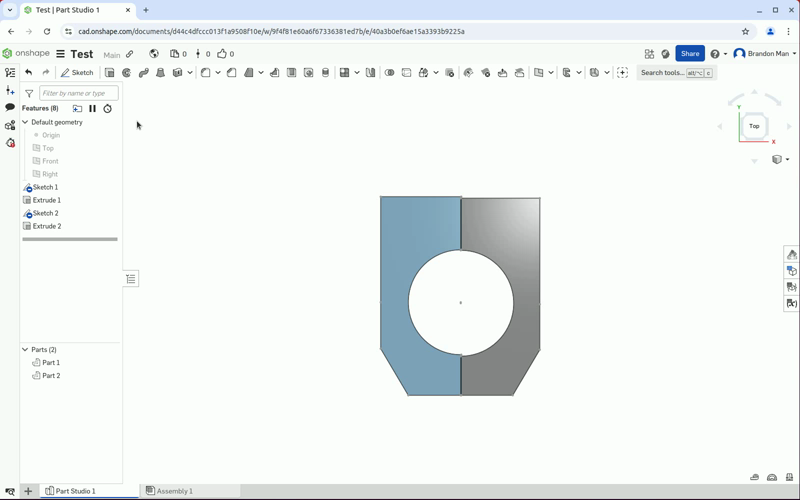
key(shift+7)
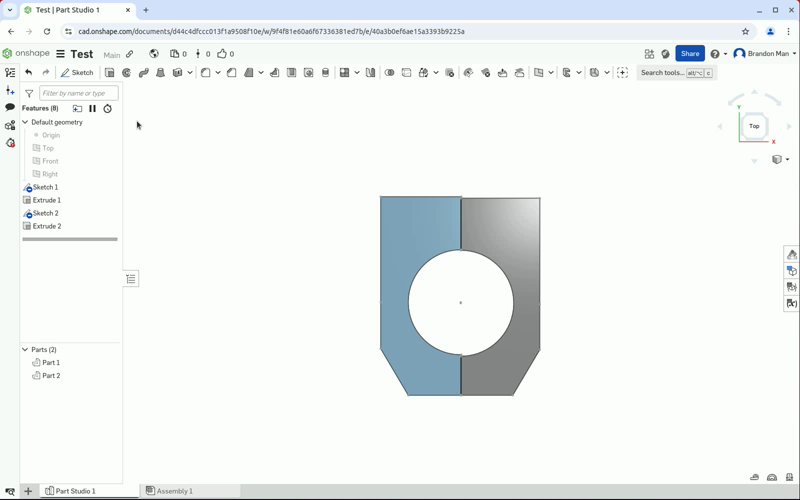
key(up, 3)
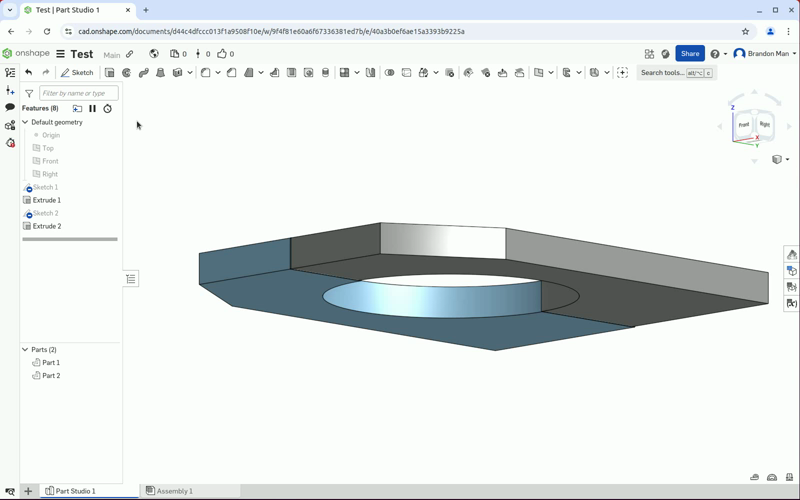
key(left, 3)
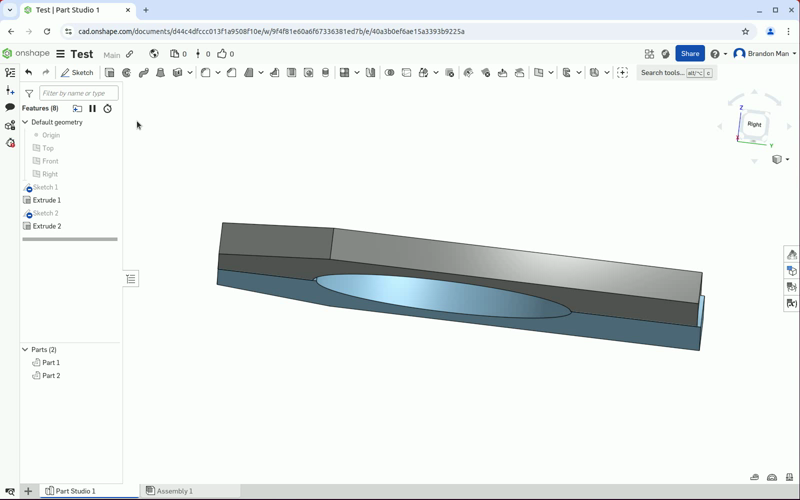
key(right, 3)
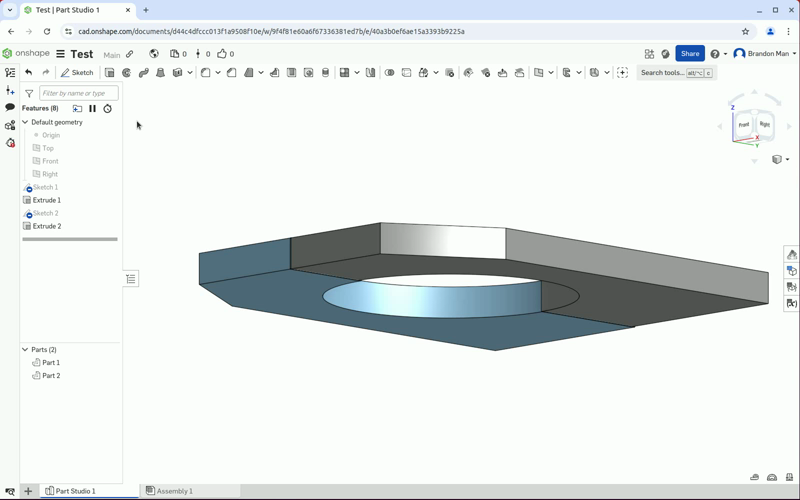
key(down, 3)
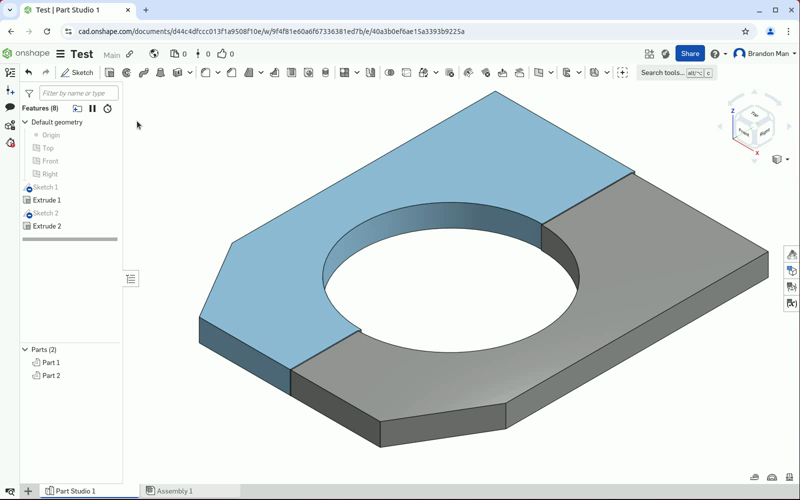
mouse_move(73, 189)
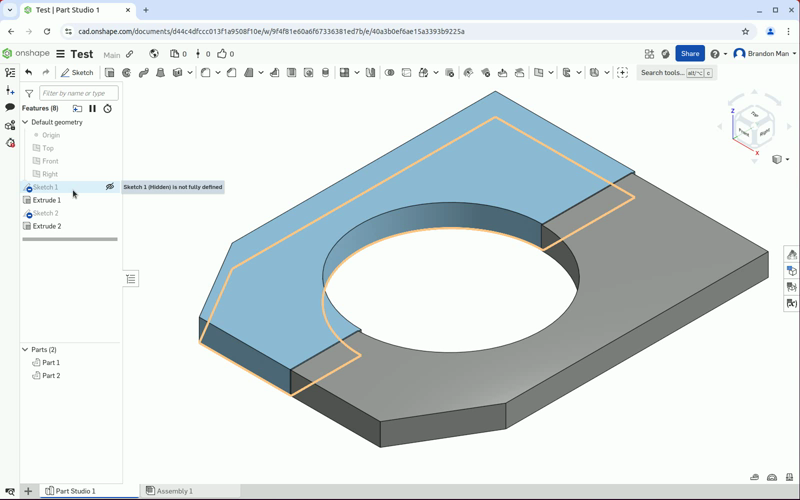
click(73, 189)